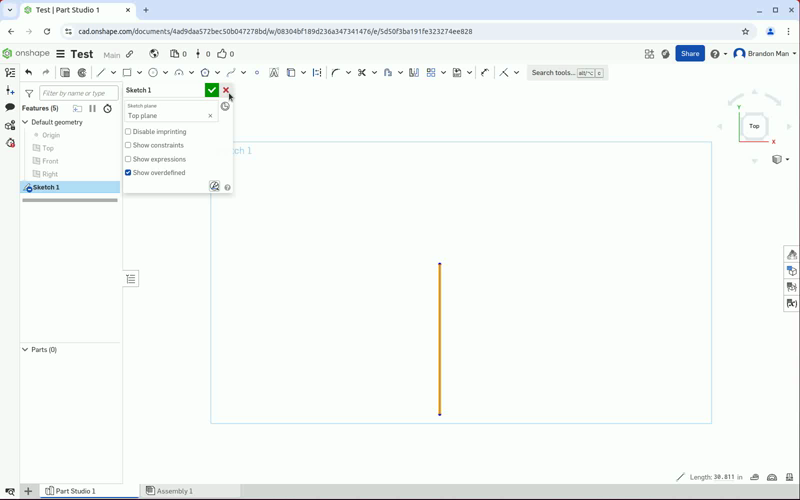
key(shift+h)
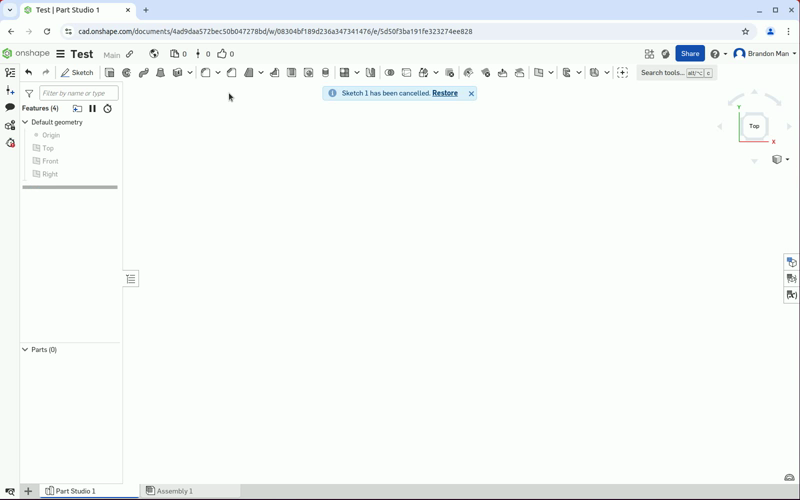
mouse_move(73, 352)
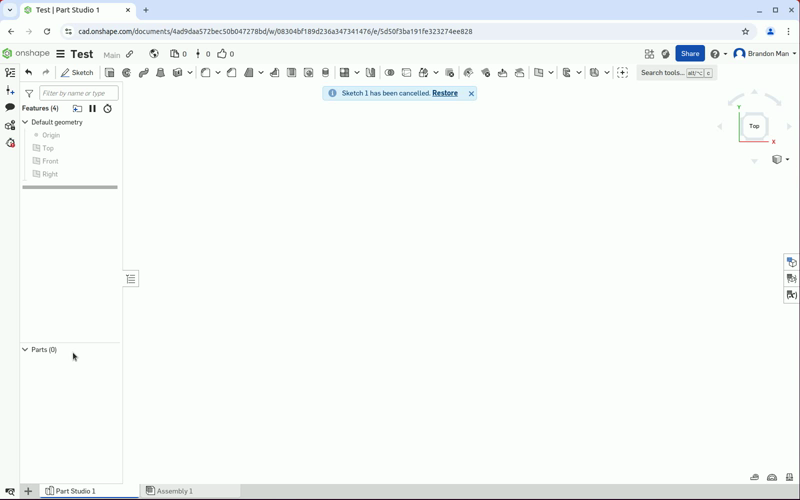
key(y)
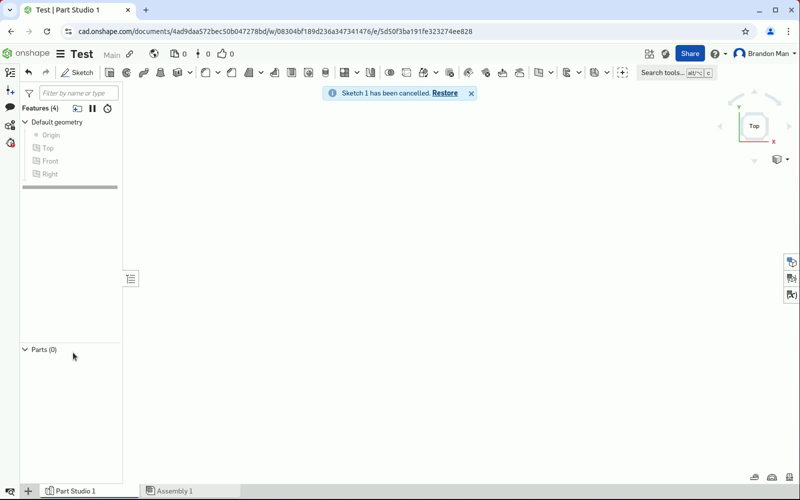
key(shift+p)
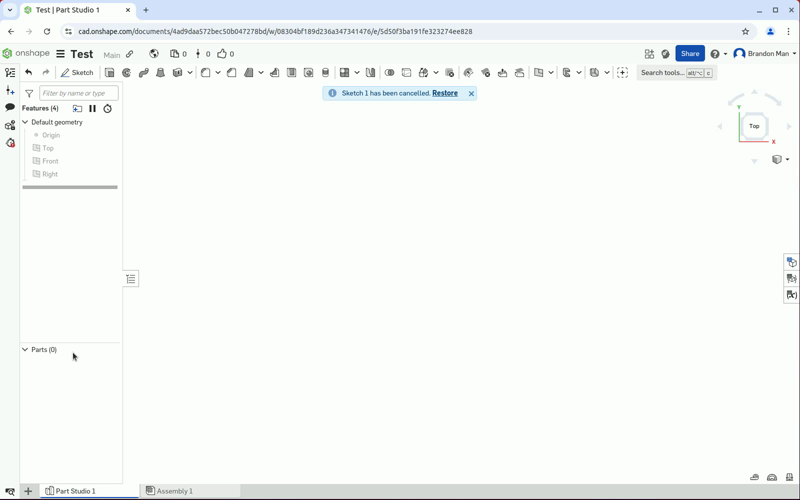
key(space)
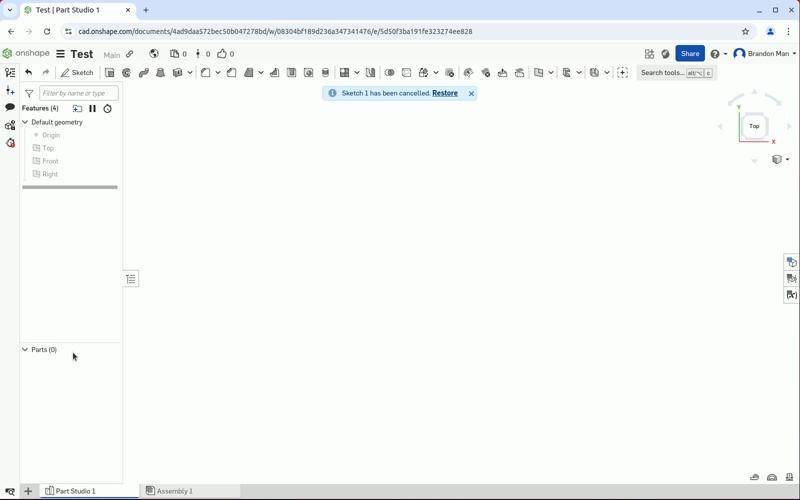
key_down(shift)
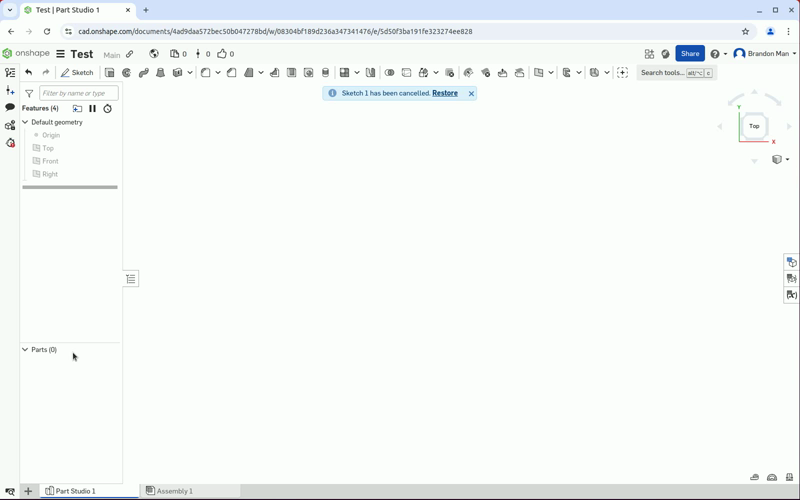
key(up)
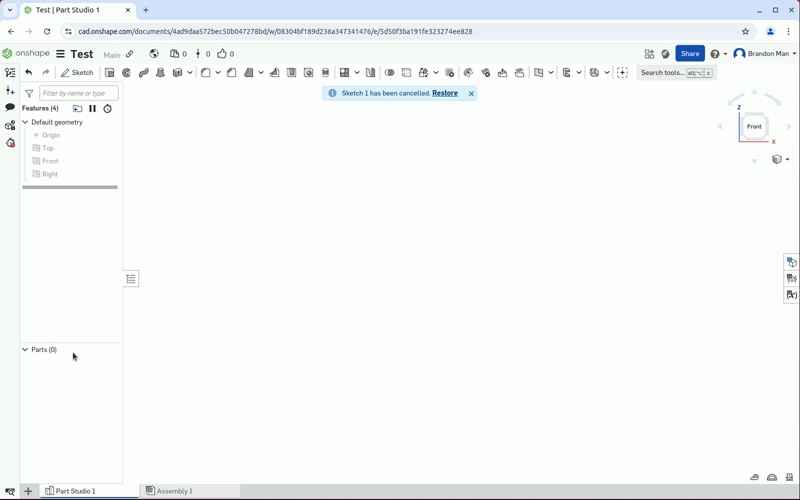
key_up(shift)
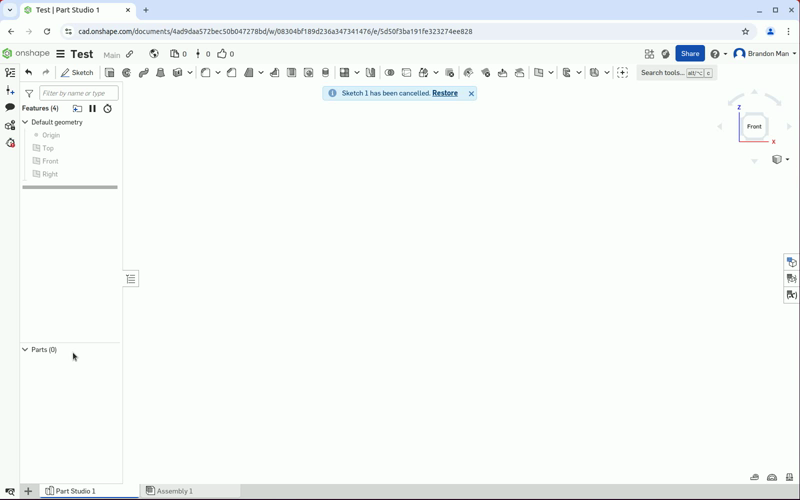
key(space)
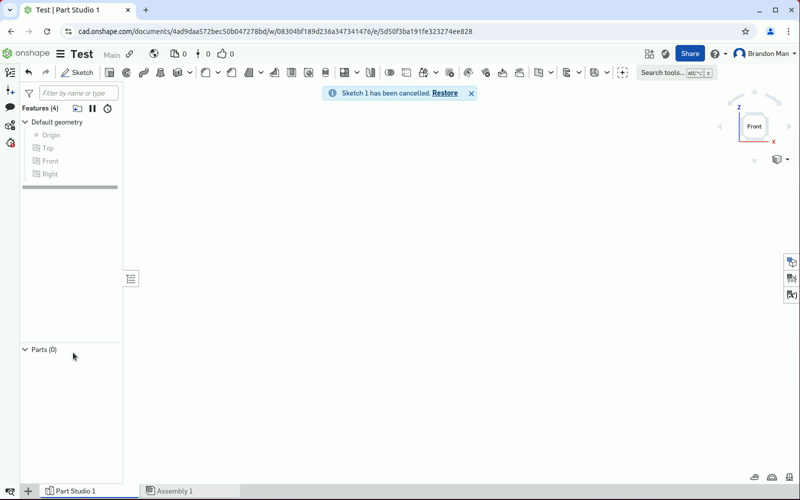
key_down(shift)
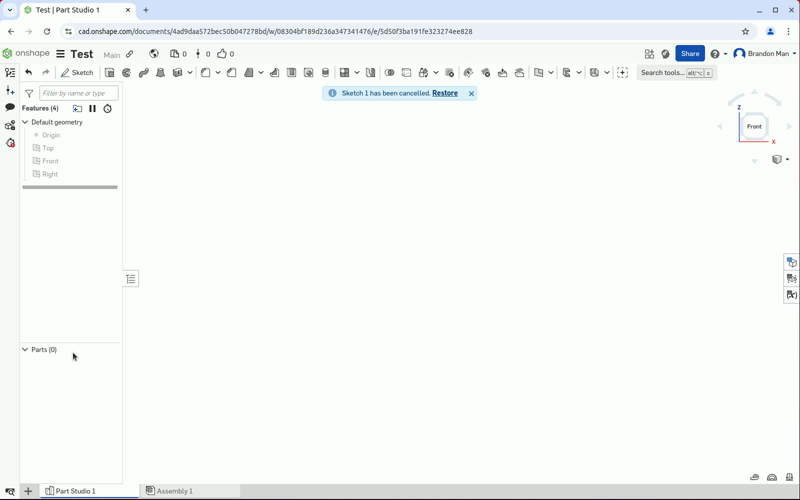
key(left)
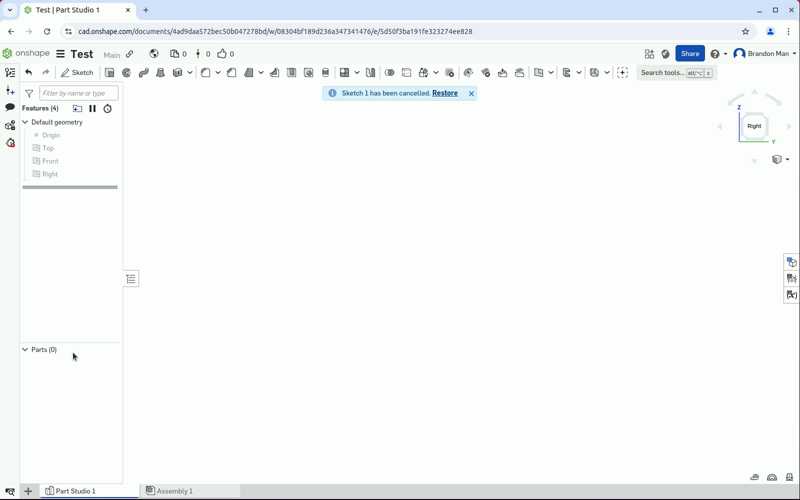
key_up(shift)
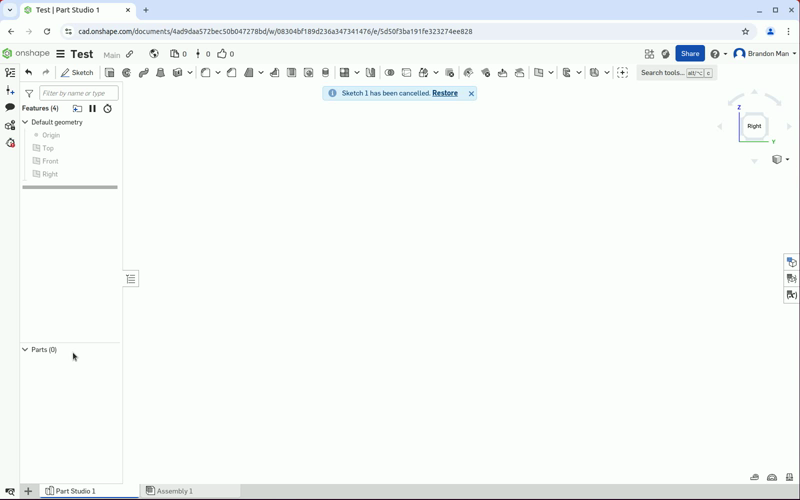
mouse_move(73, 352)
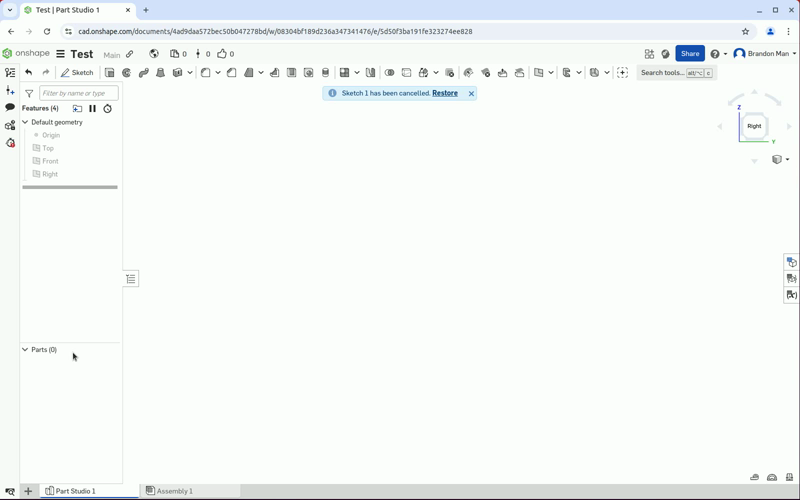
key(shift+y)
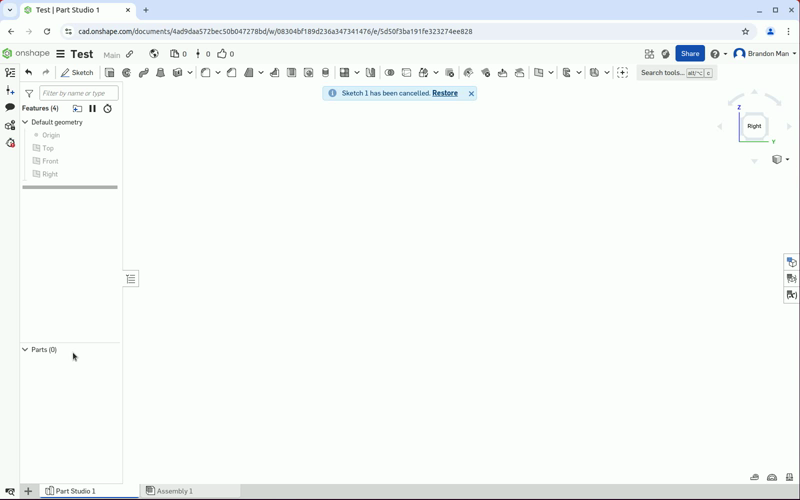
key(shift+s)
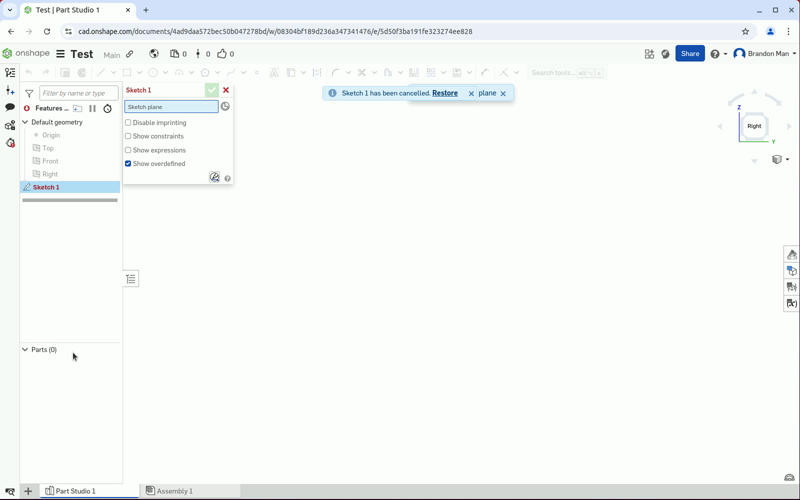
mouse_move(73, 176)
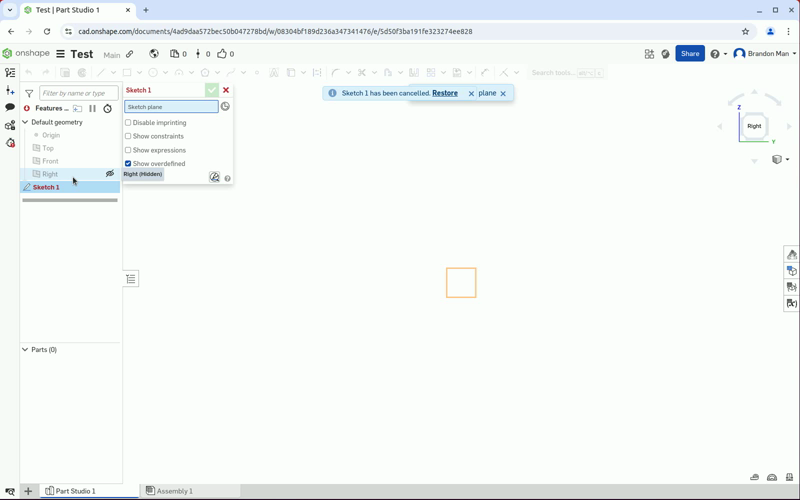
click(73, 176)
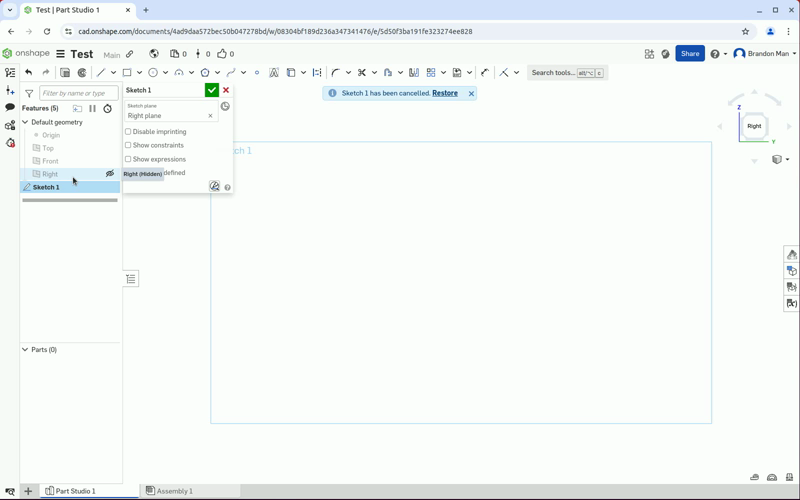
mouse_move(73, 352)
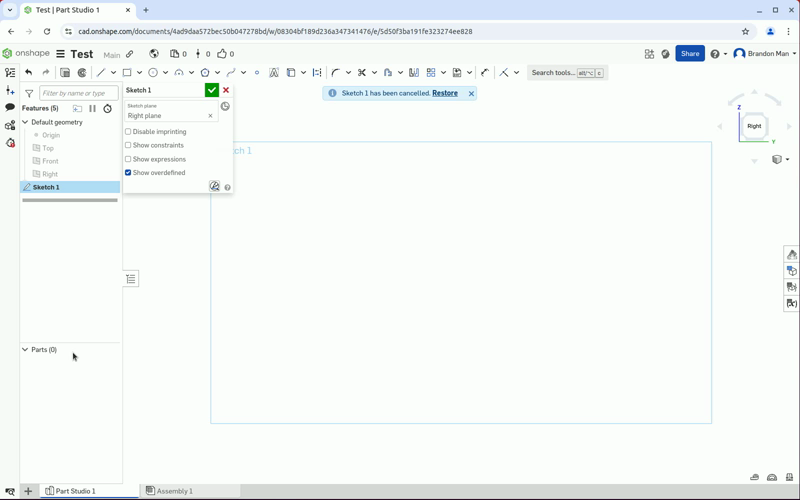
key(y)
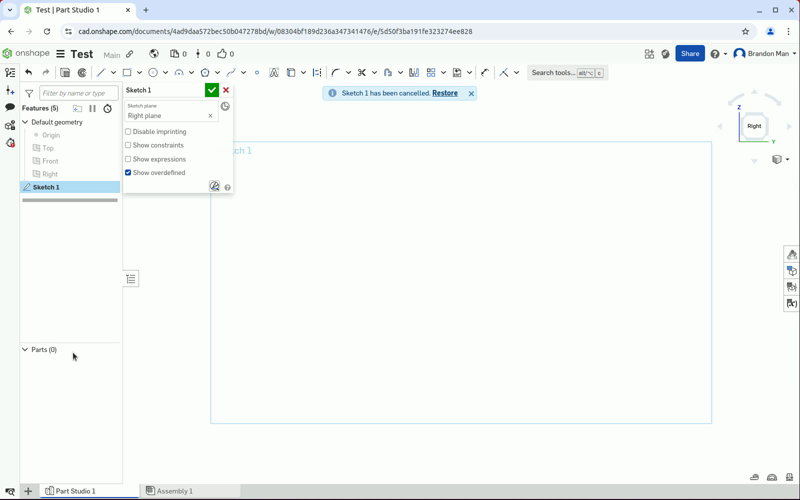
key(c)
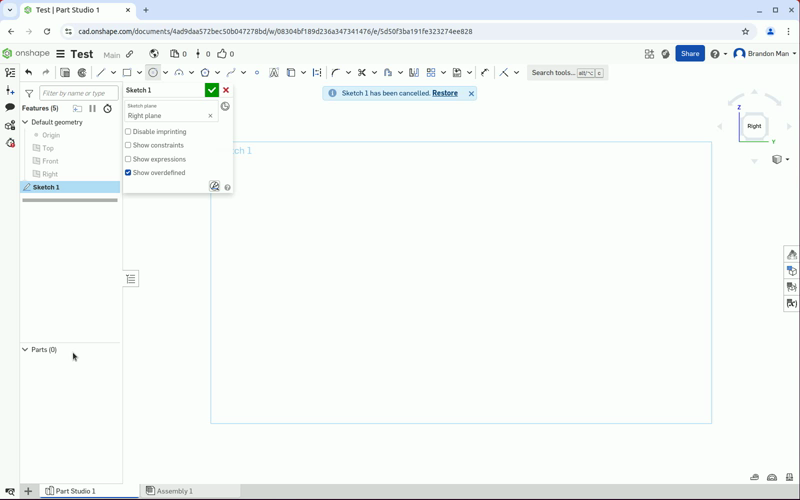
key_down(shift)
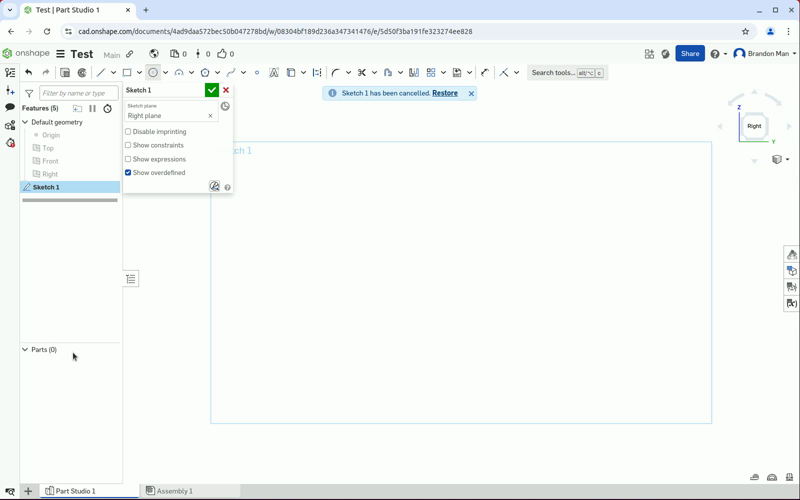
mouse_move(372, 293)
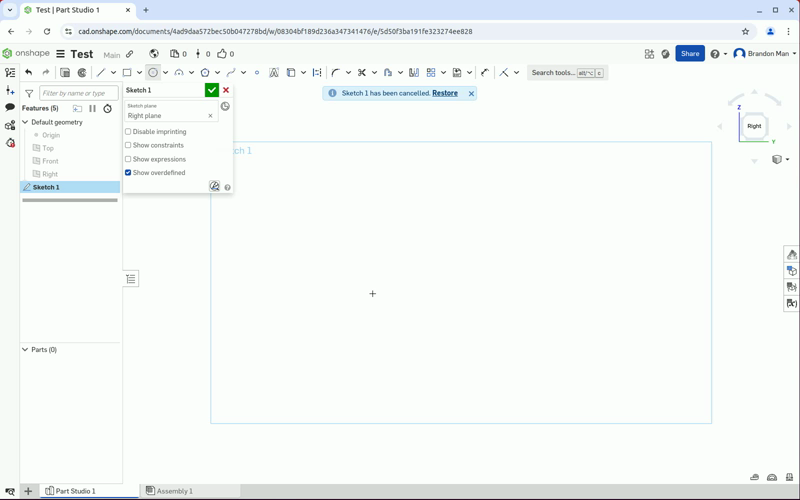
click(372, 293)
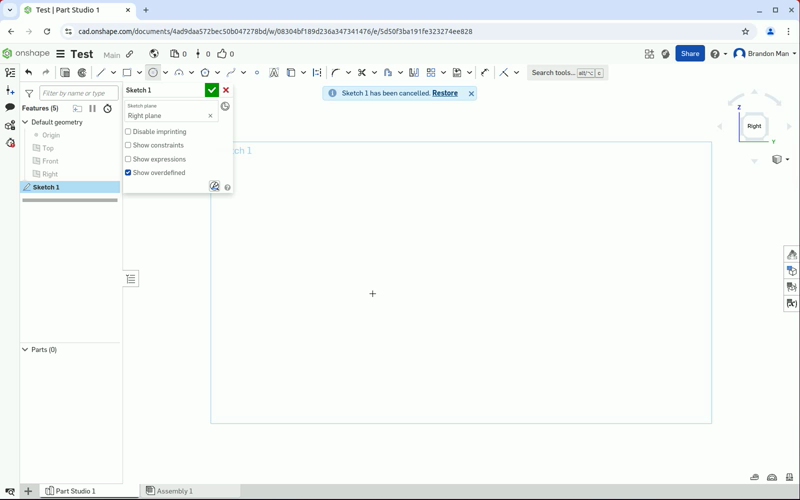
key_up(shift)
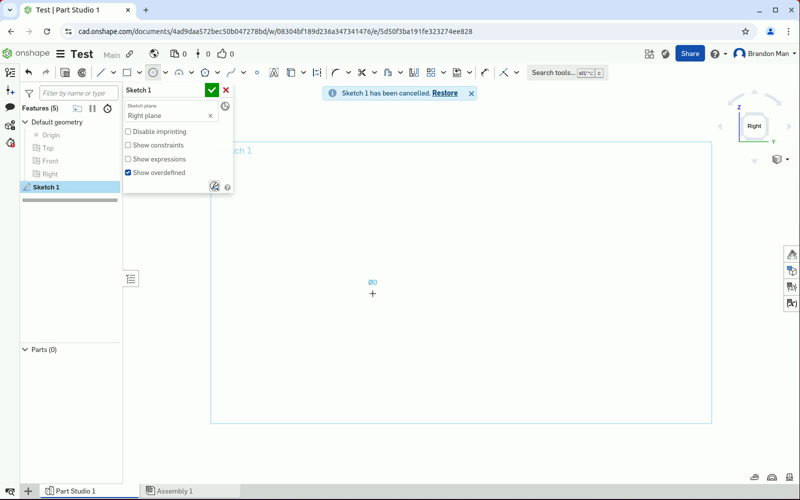
mouse_move(385, 293)
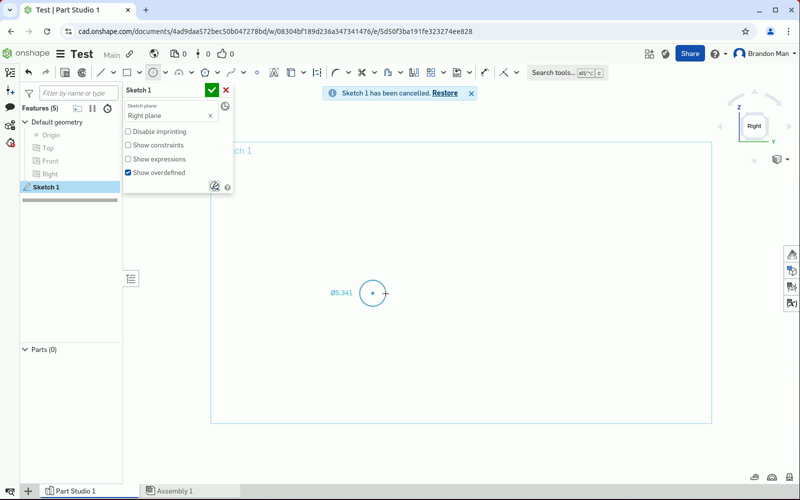
click(385, 293)
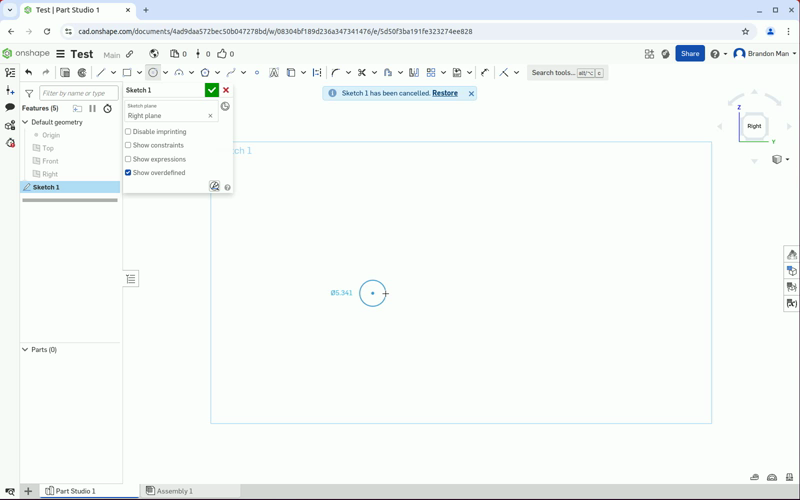
key(esc)
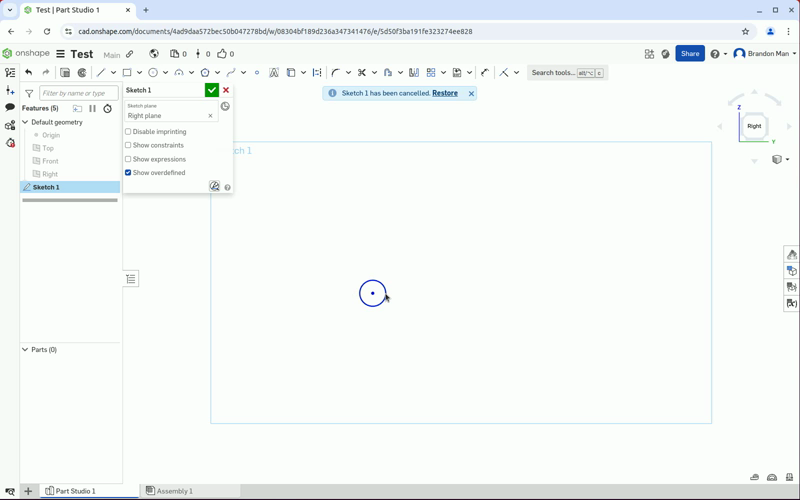
key(c)
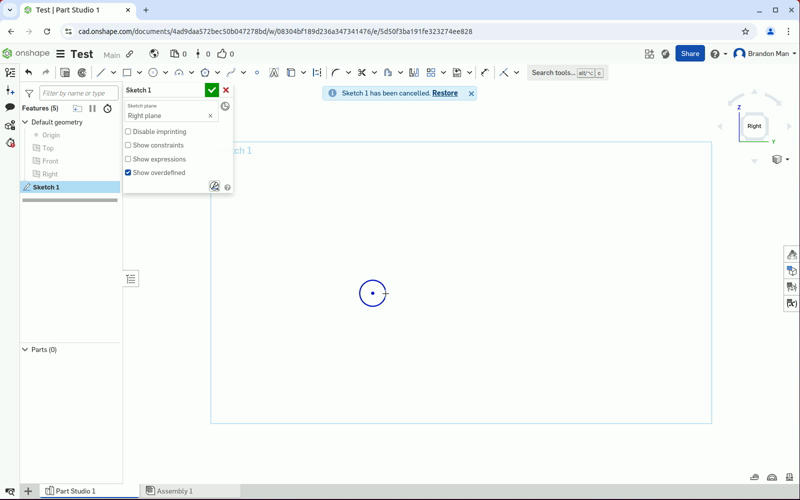
key_down(shift)
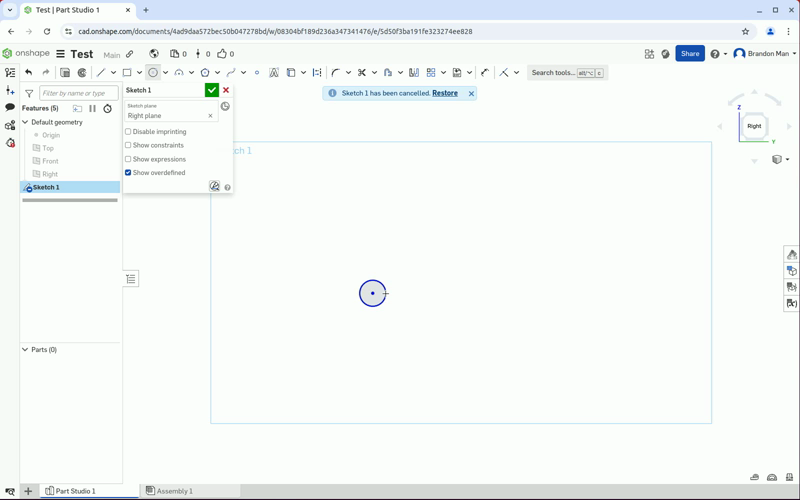
mouse_move(372, 293)
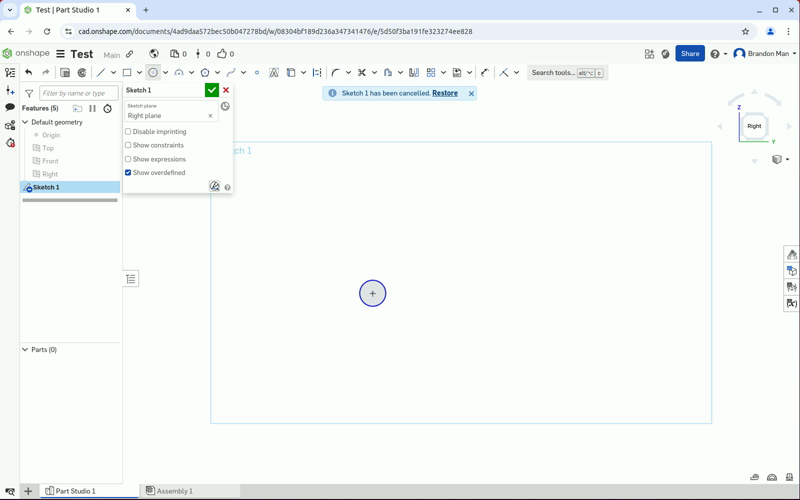
click(372, 293)
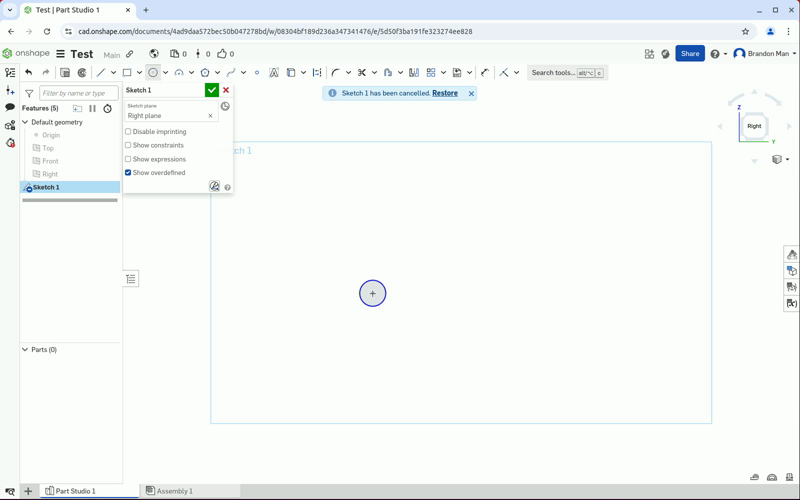
key_up(shift)
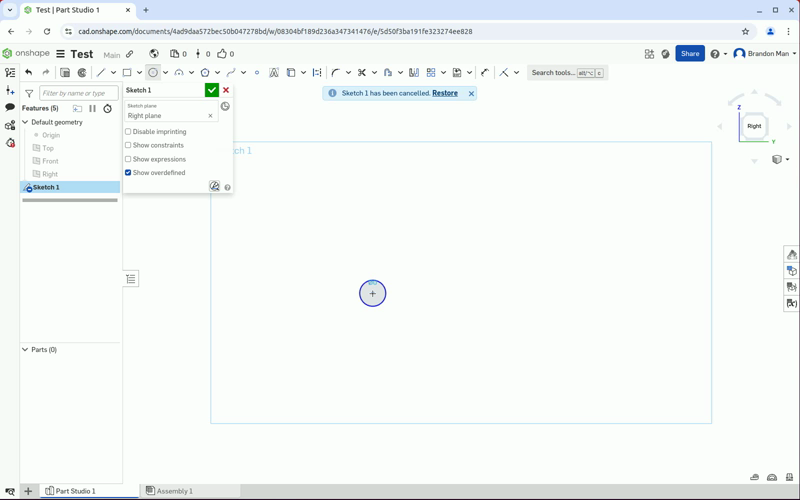
mouse_move(384, 293)
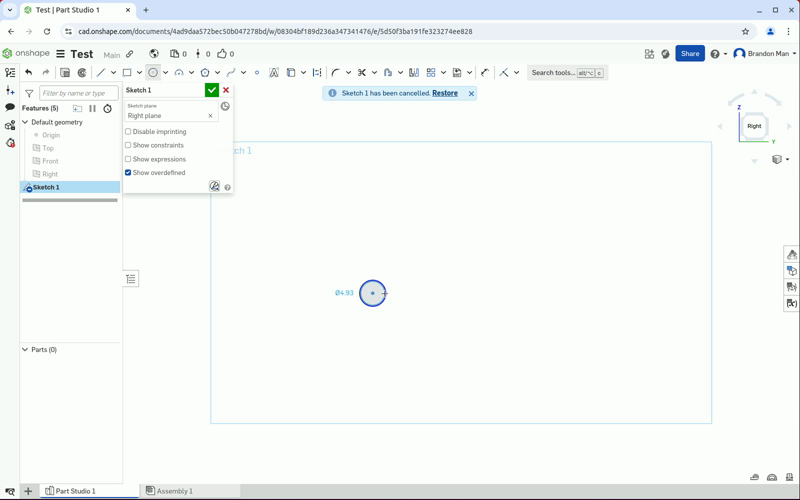
scroll(6)
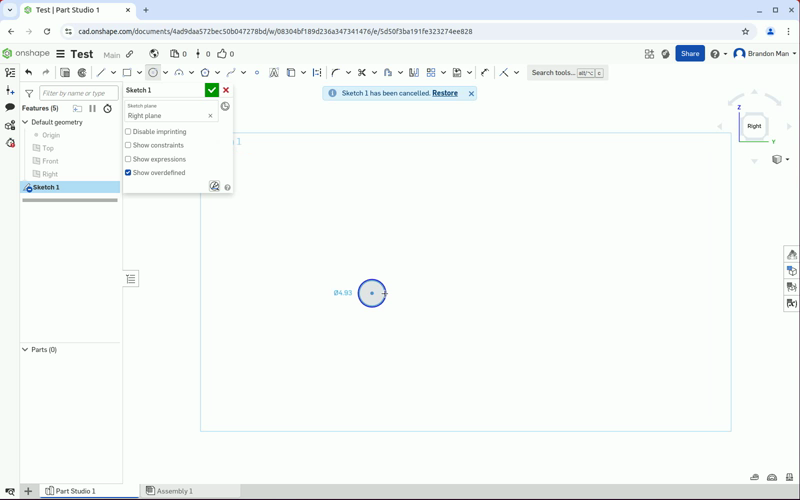
scroll(6)
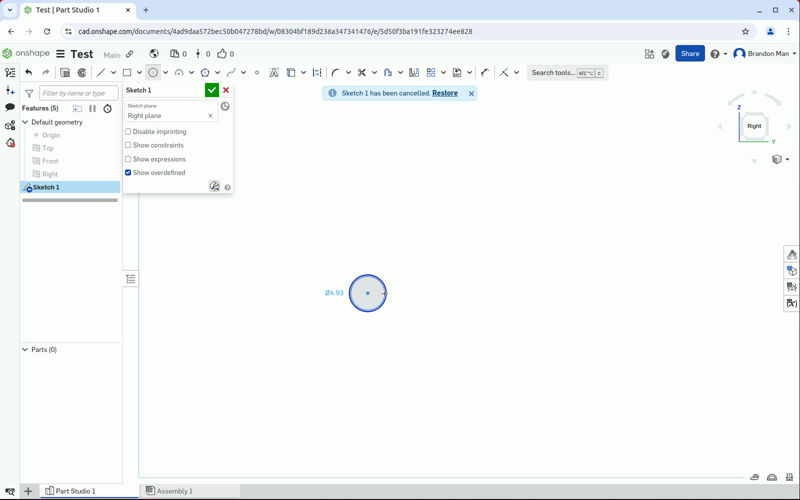
scroll(6)
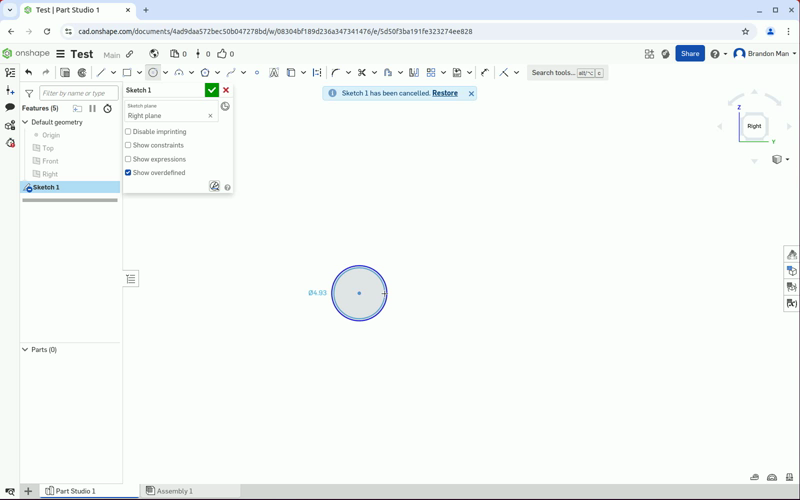
scroll(6)
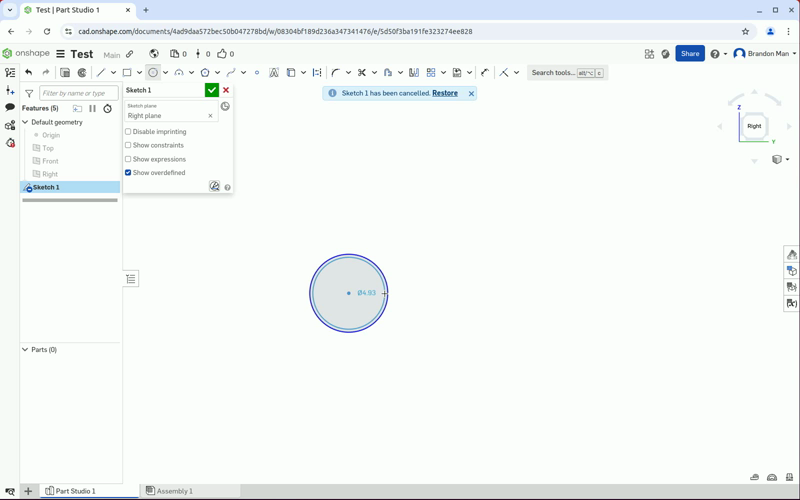
scroll(6)
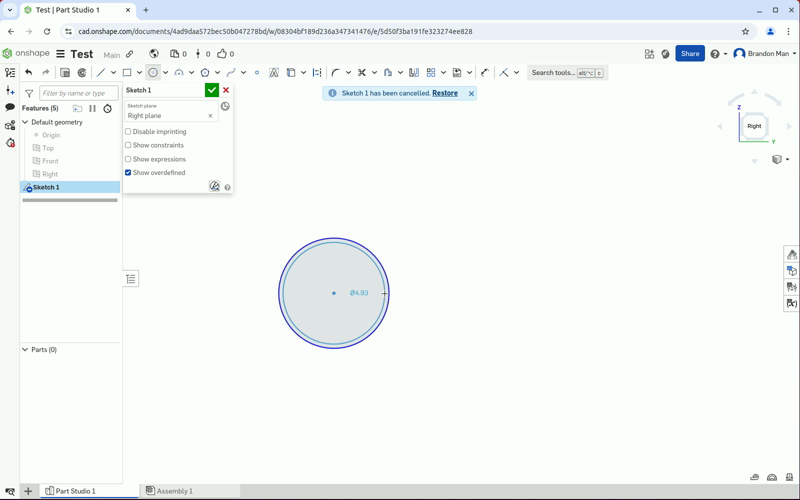
scroll(6)
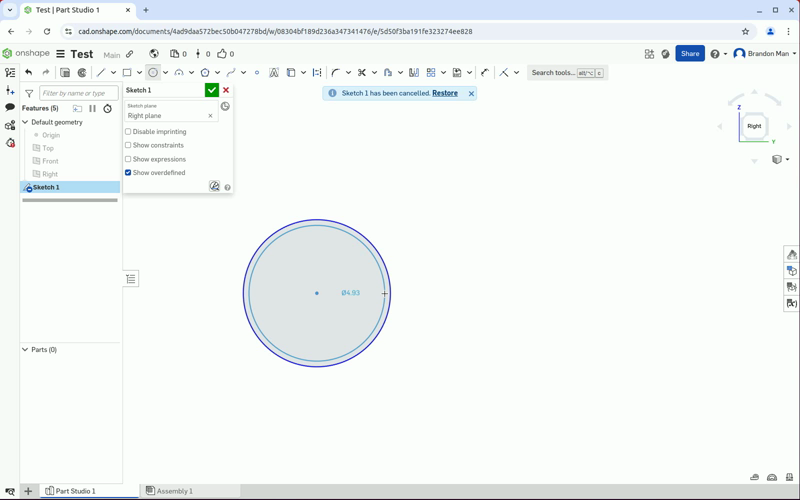
scroll(6)
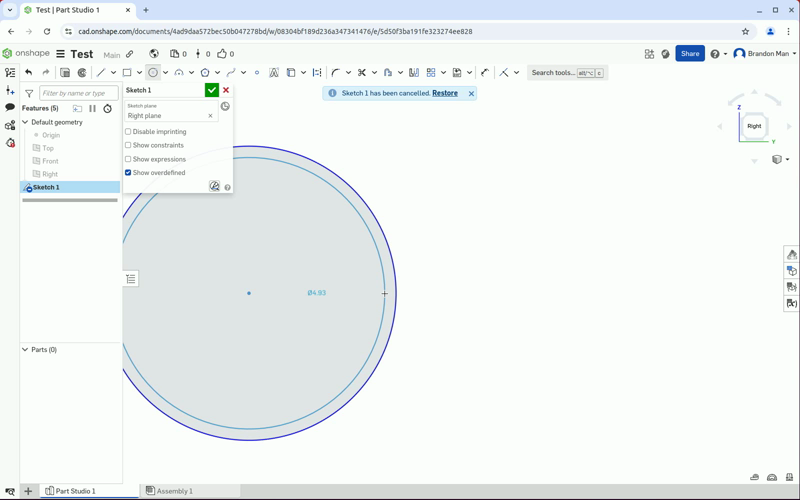
click(384, 293)
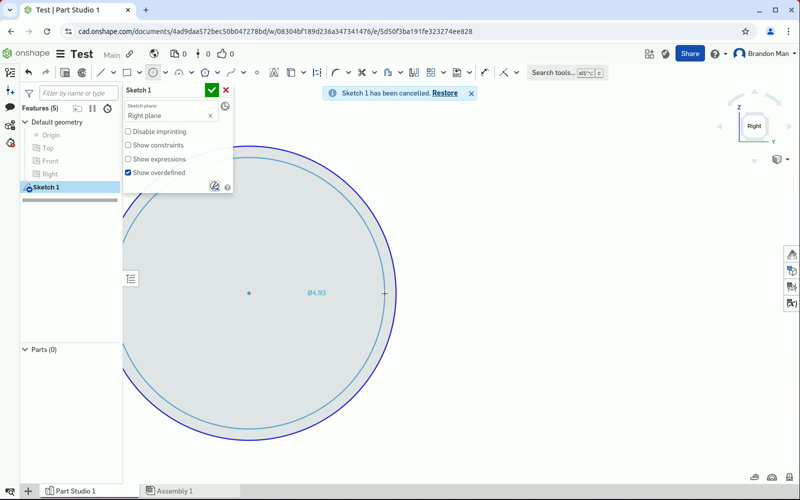
scroll(-6)
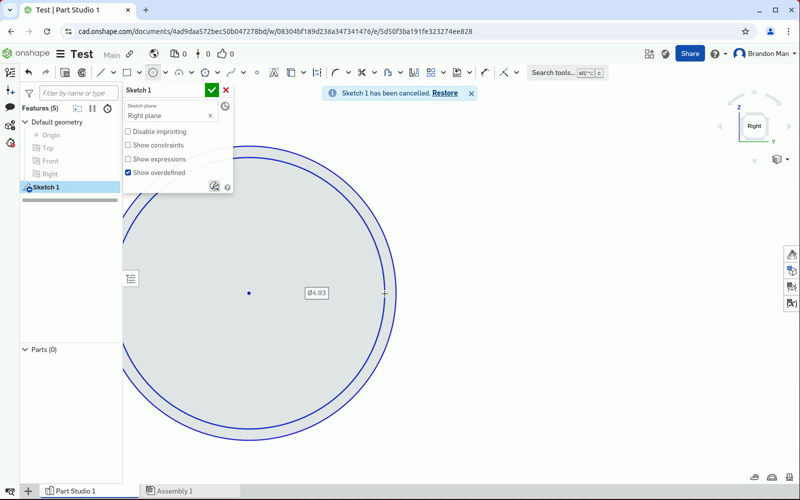
scroll(-6)
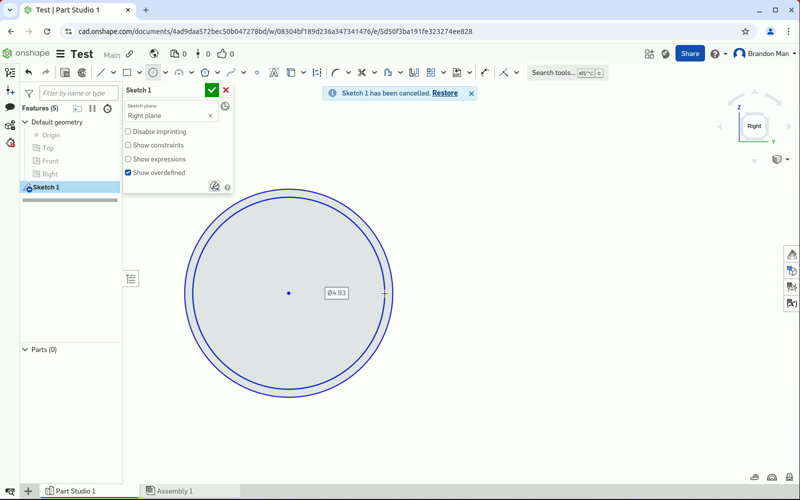
scroll(-6)
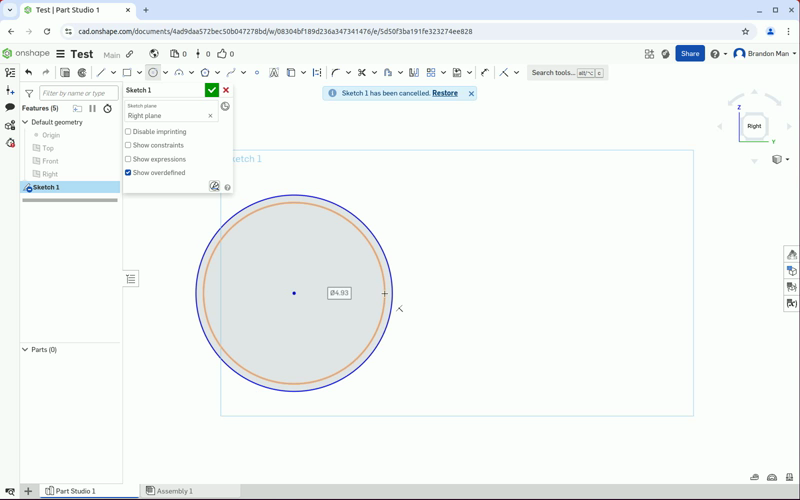
scroll(-6)
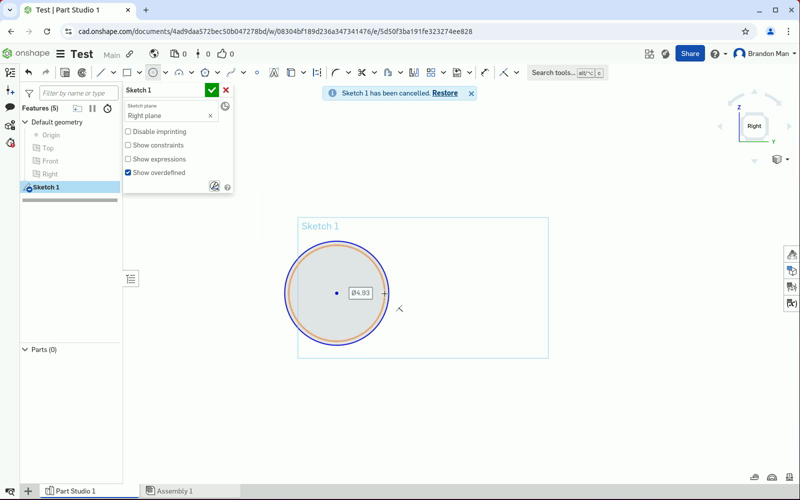
scroll(-6)
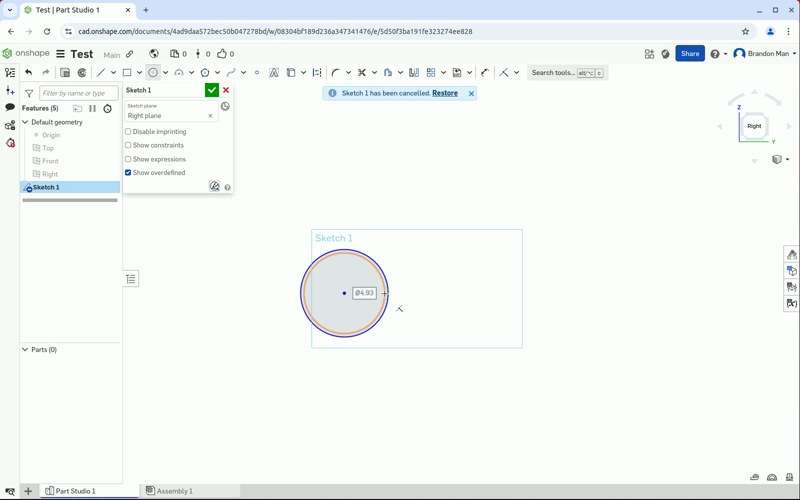
scroll(-6)
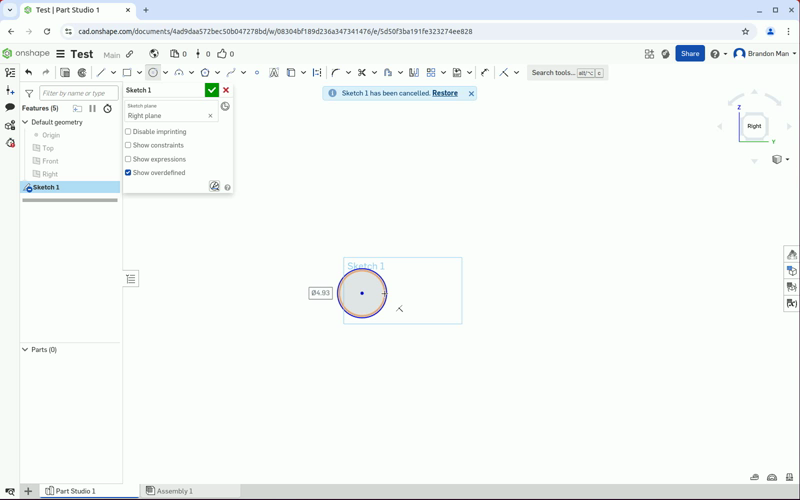
scroll(-6)
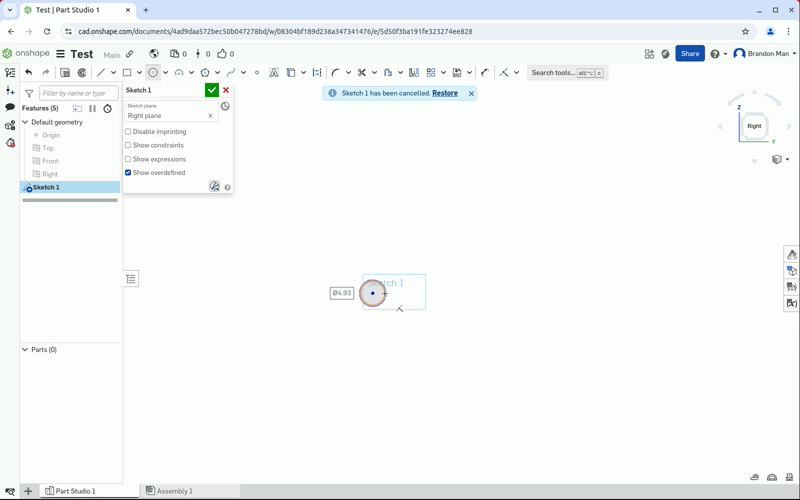
key(esc)
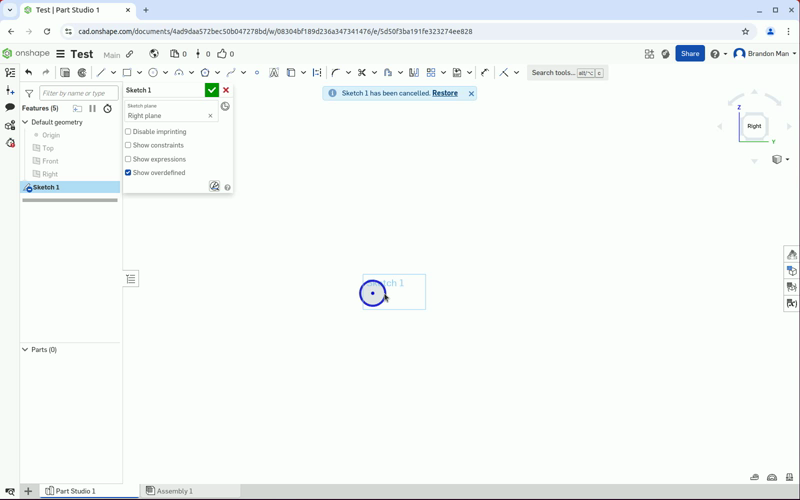
mouse_move(383, 298)
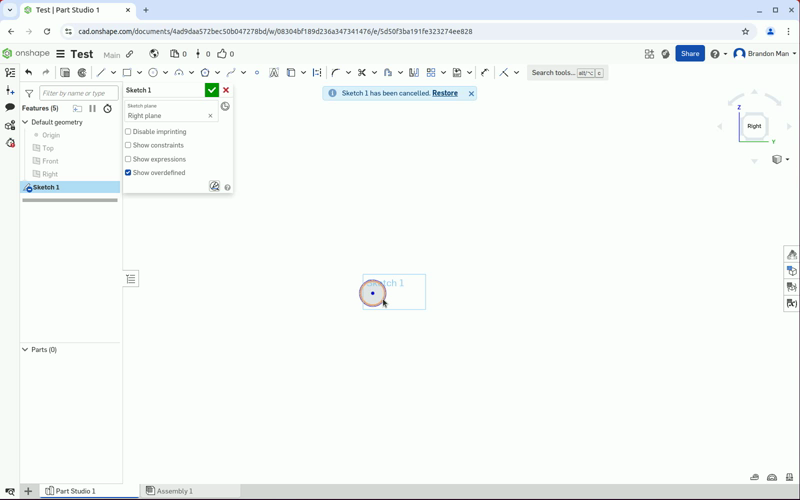
scroll(6)
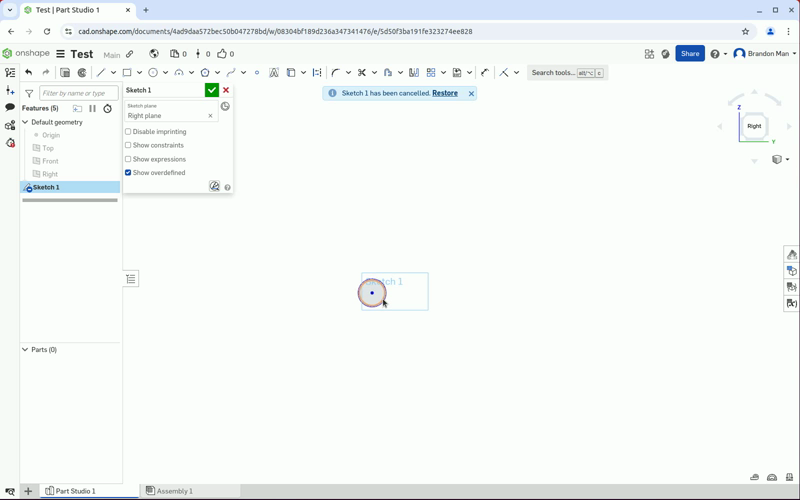
scroll(6)
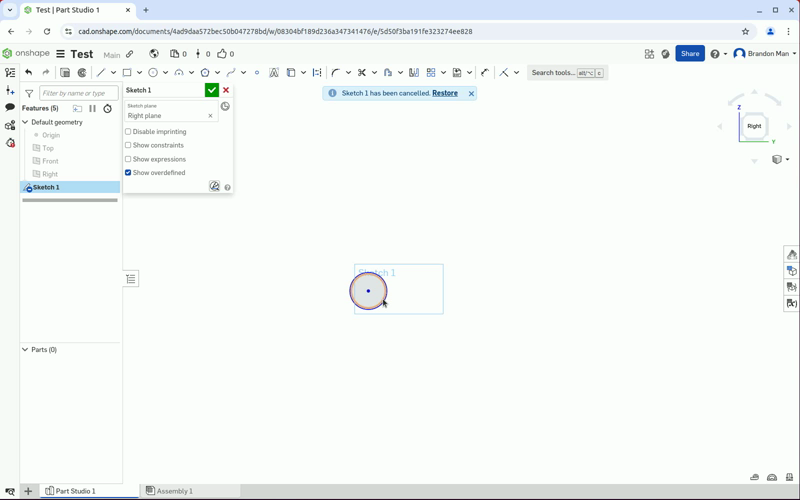
scroll(6)
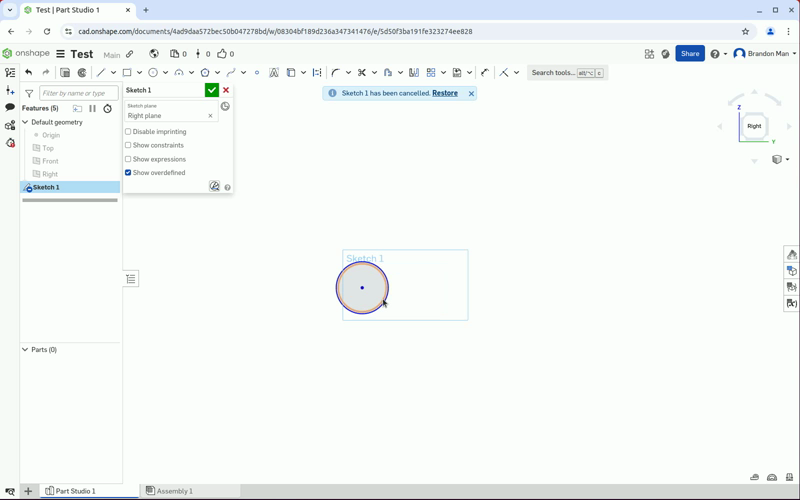
scroll(6)
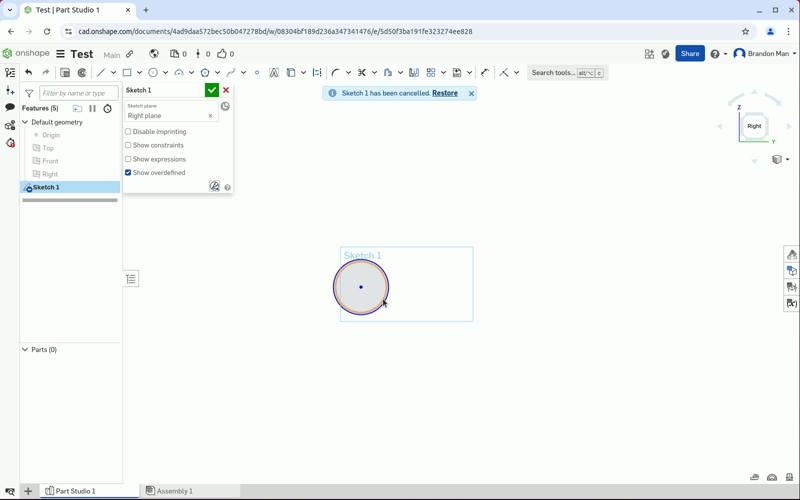
scroll(6)
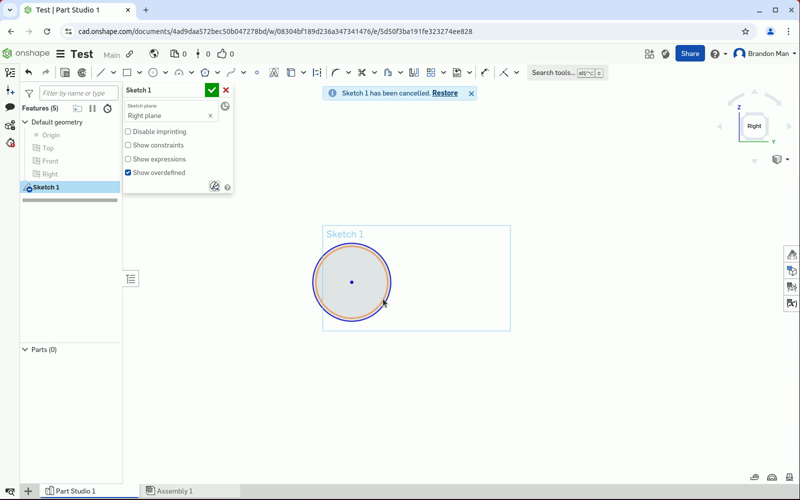
scroll(6)
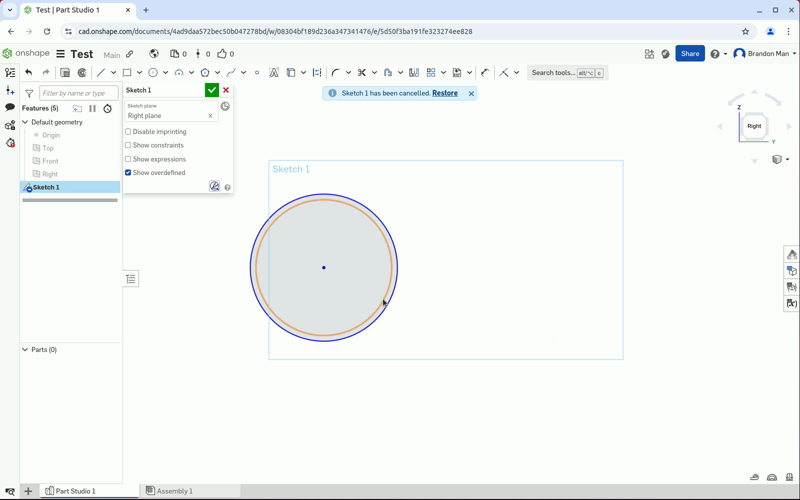
scroll(6)
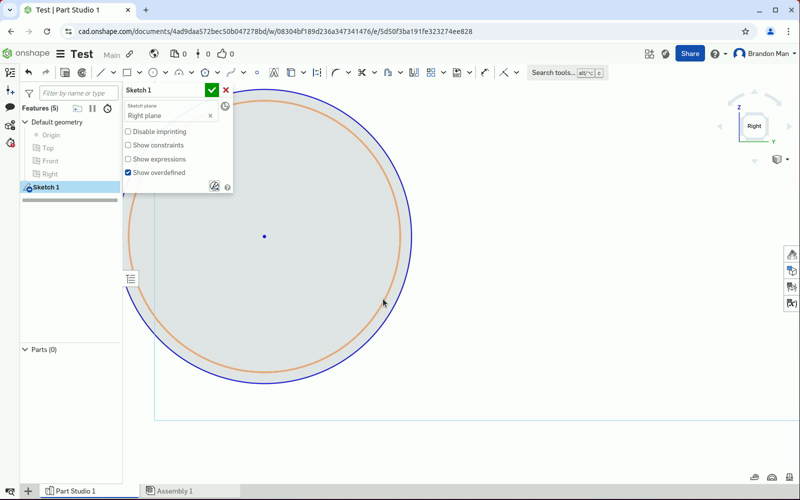
click(383, 298)
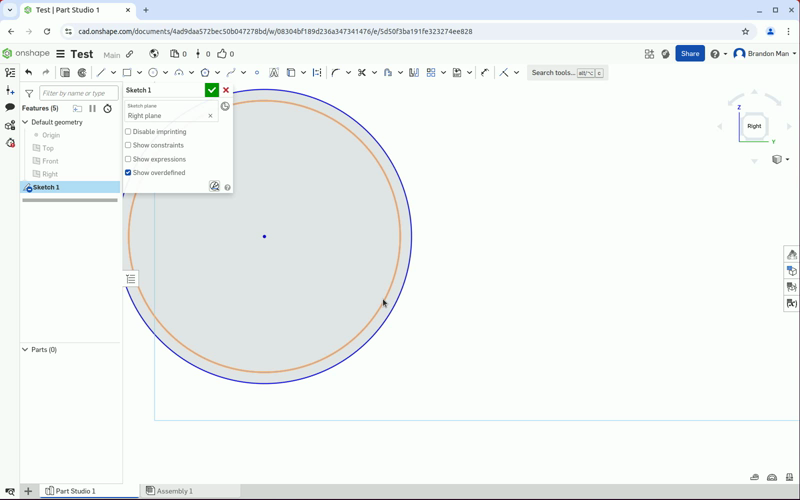
scroll(-6)
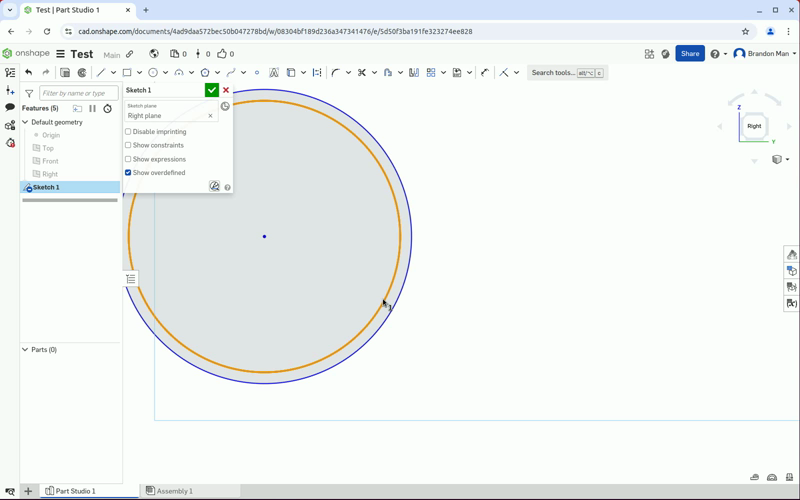
scroll(-6)
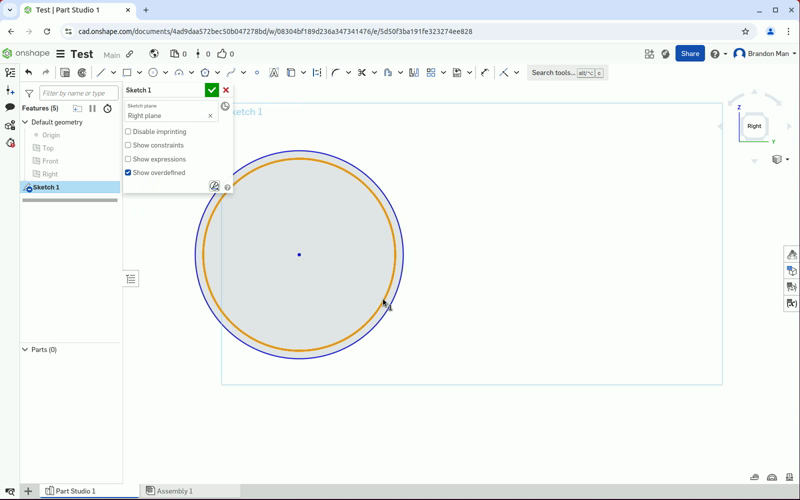
scroll(-6)
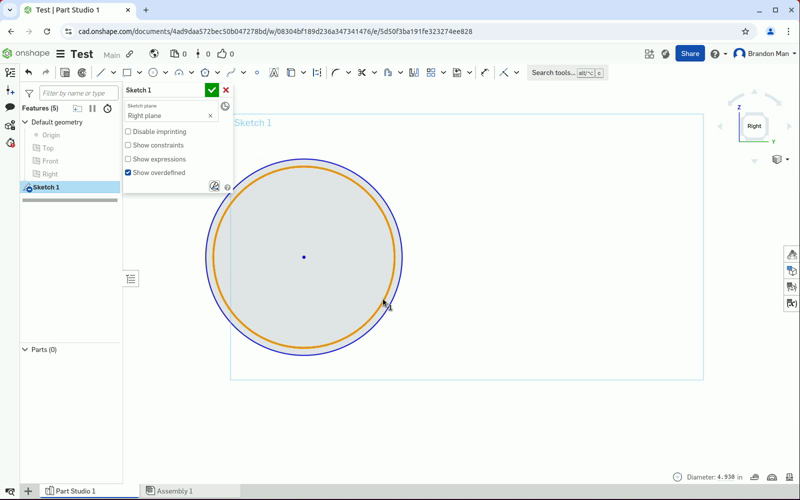
scroll(-6)
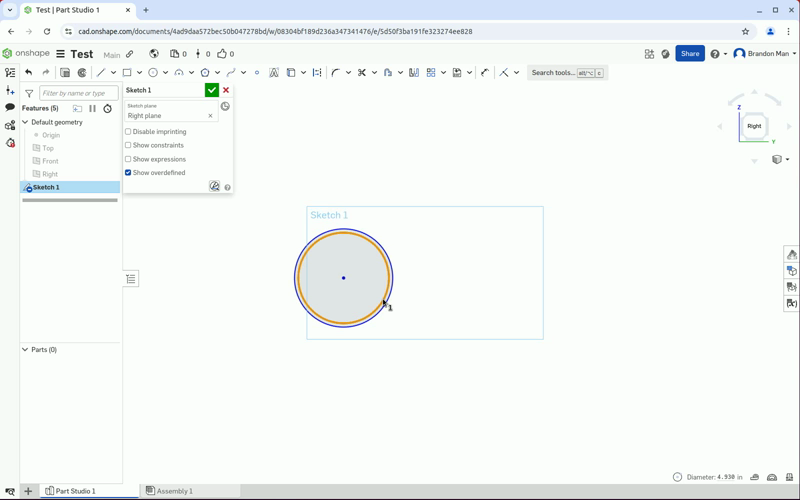
scroll(-6)
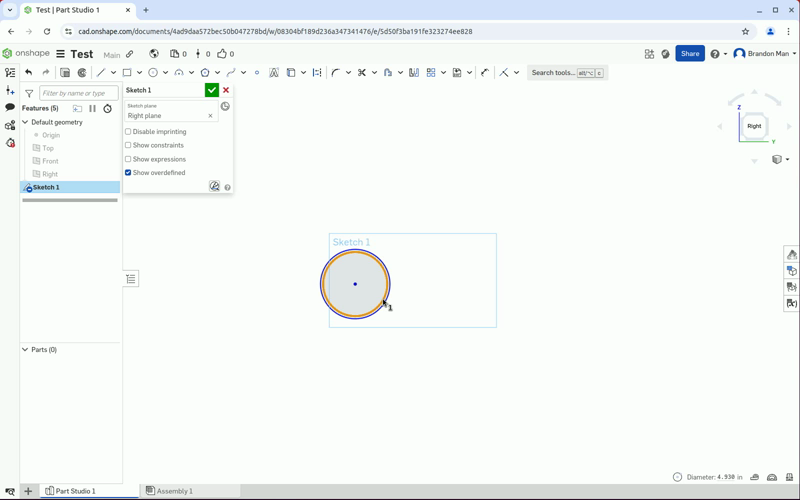
scroll(-6)
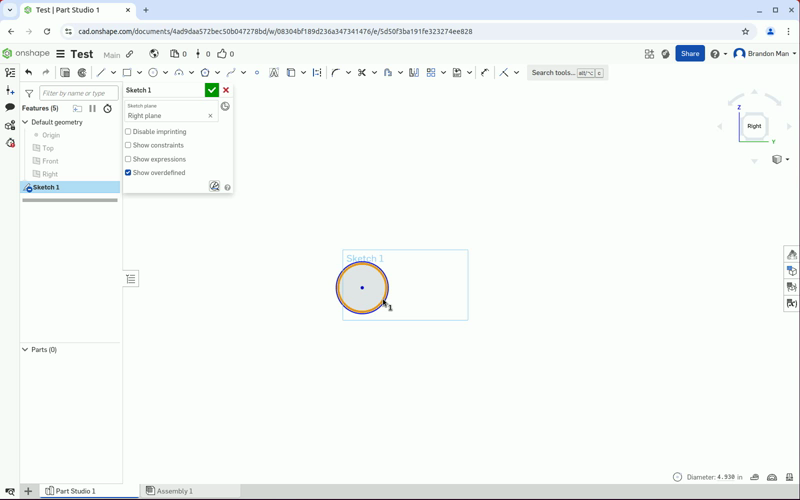
scroll(-6)
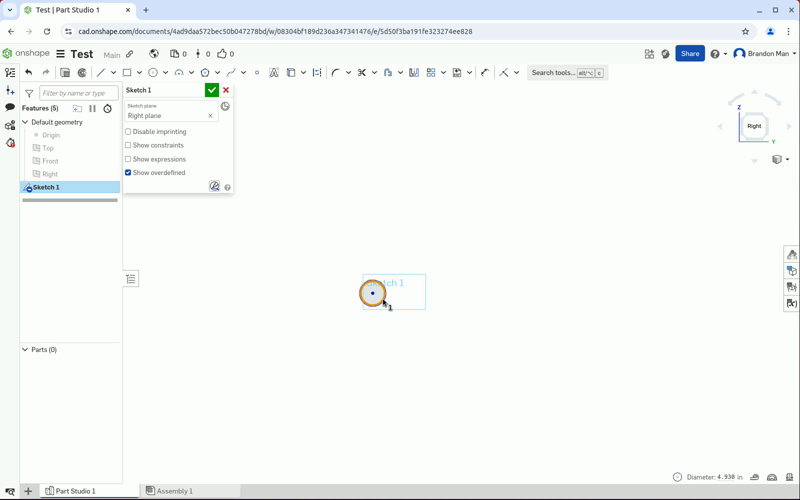
mouse_move(73, 352)
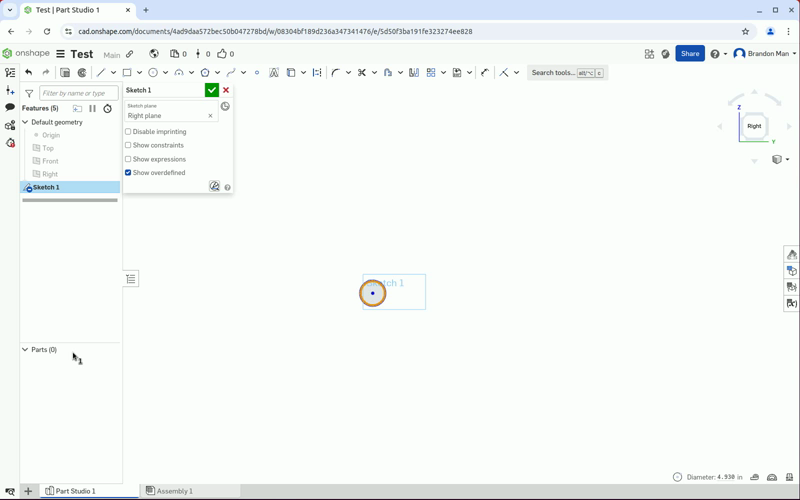
key(shift+y)
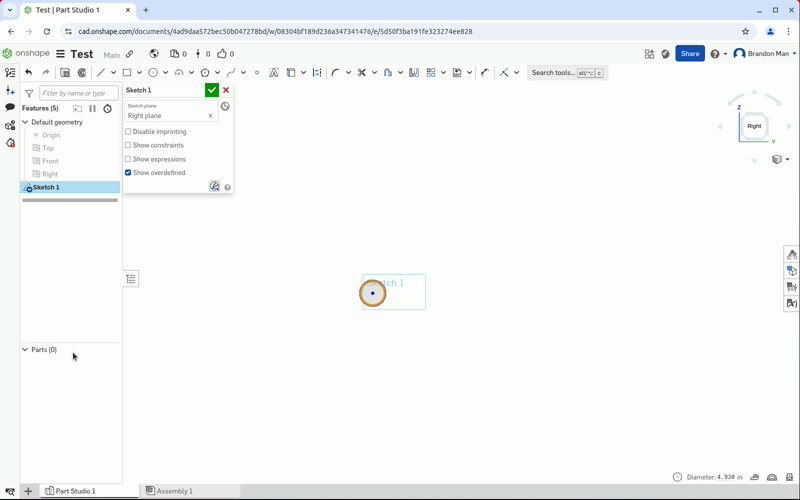
key(shift+e)
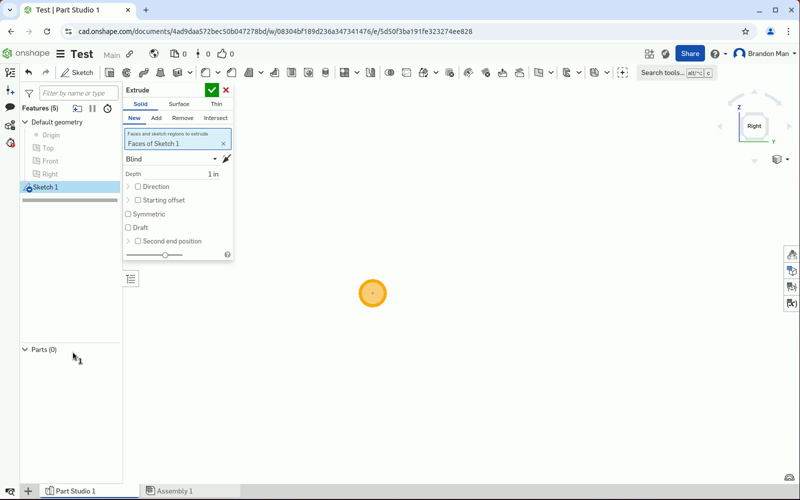
mouse_move(143, 106)
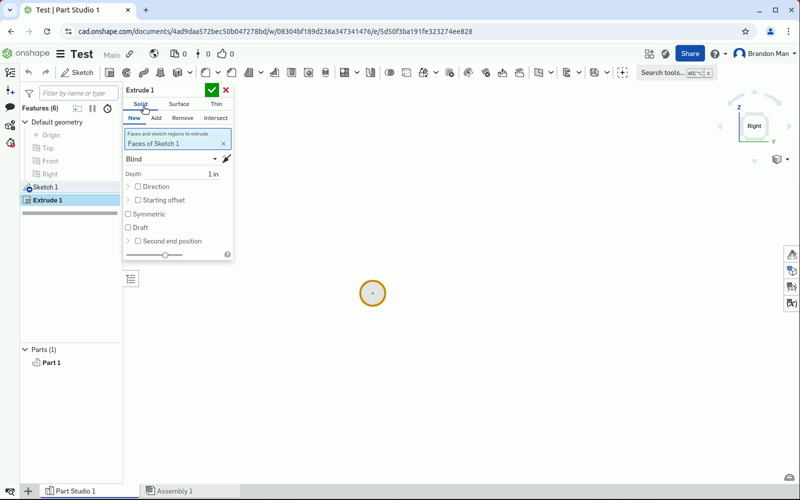
click(143, 106)
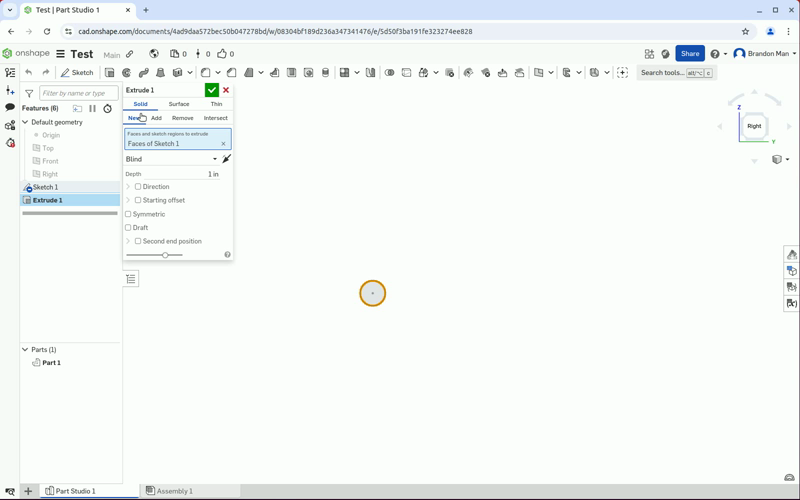
mouse_move(137, 120)
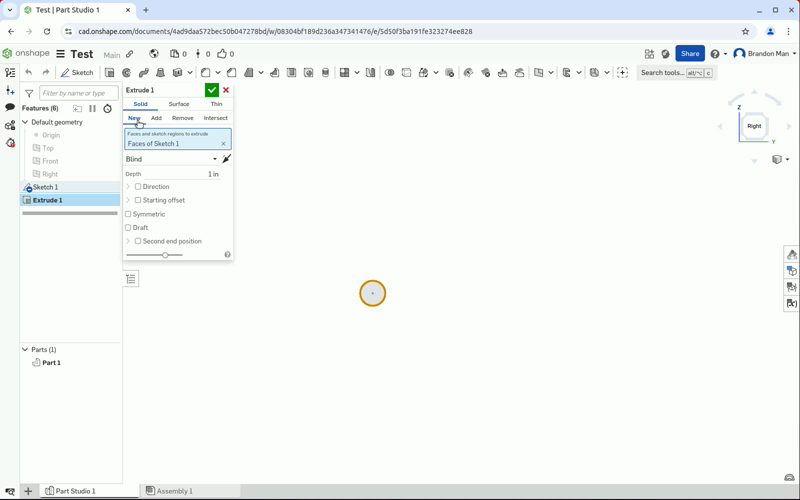
click(137, 120)
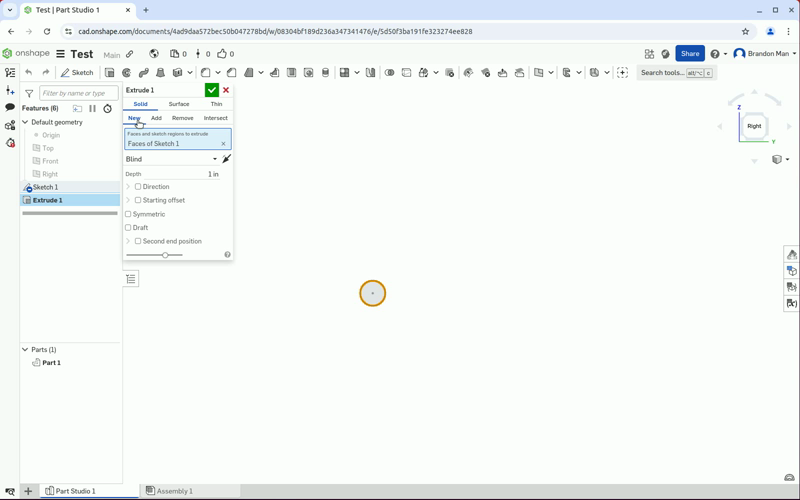
key(tab, 4)
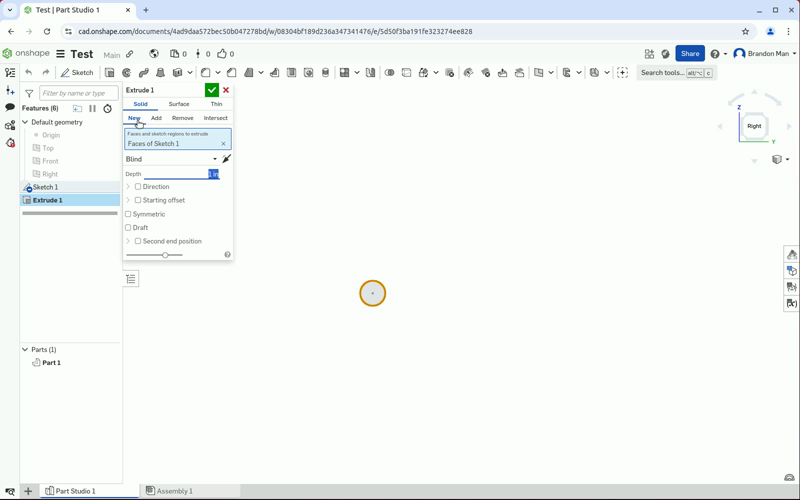
text(0.481)
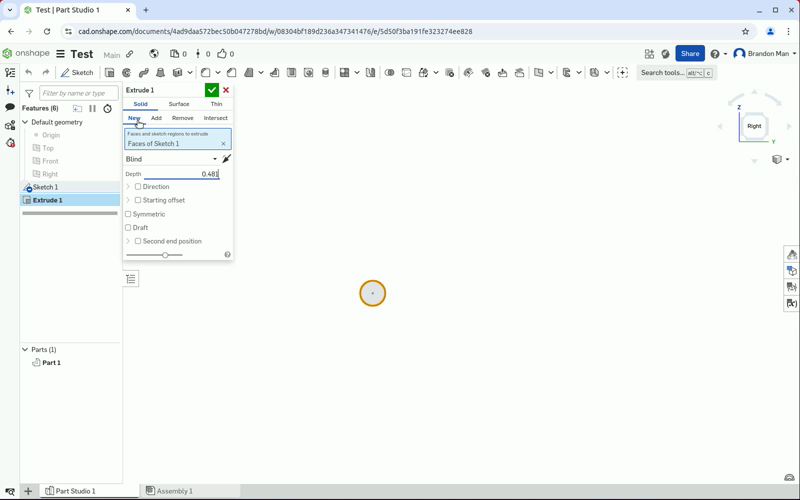
key(enter)
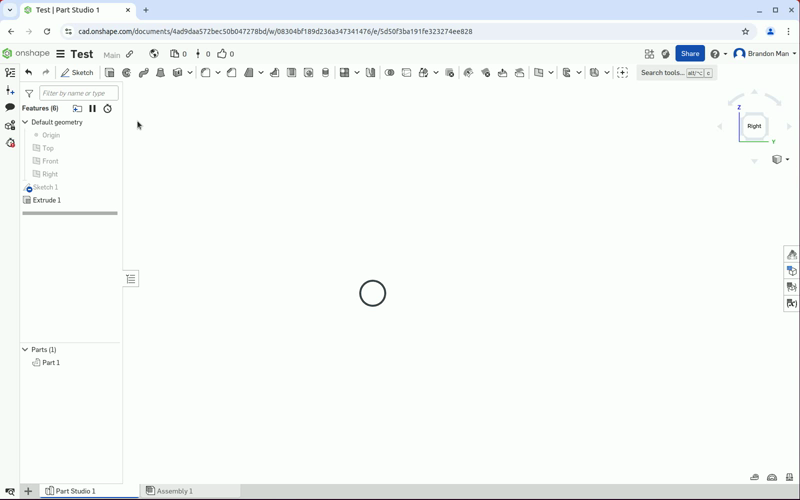
key(shift+h)
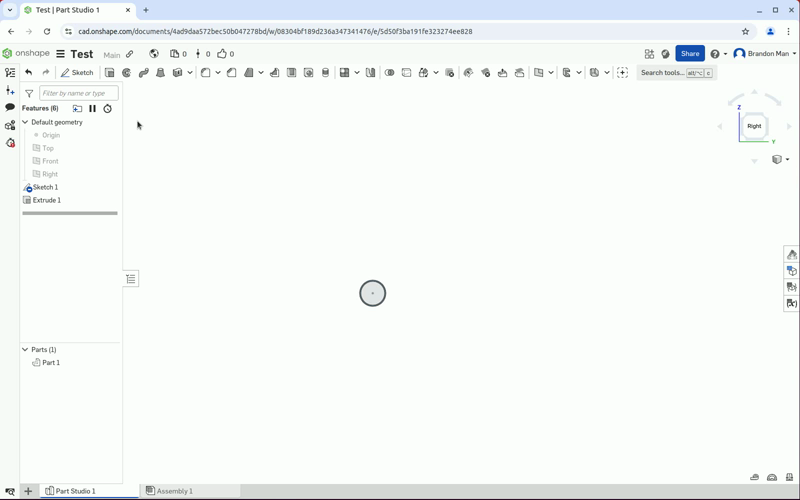
key(shift+h)
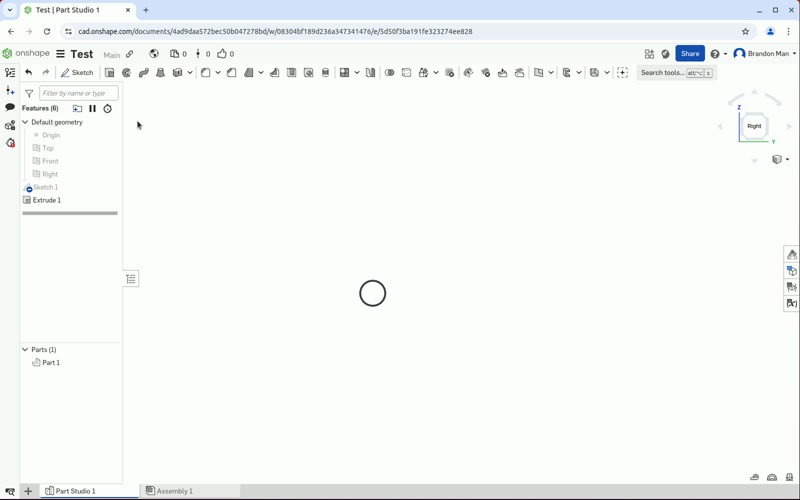
mouse_move(73, 189)
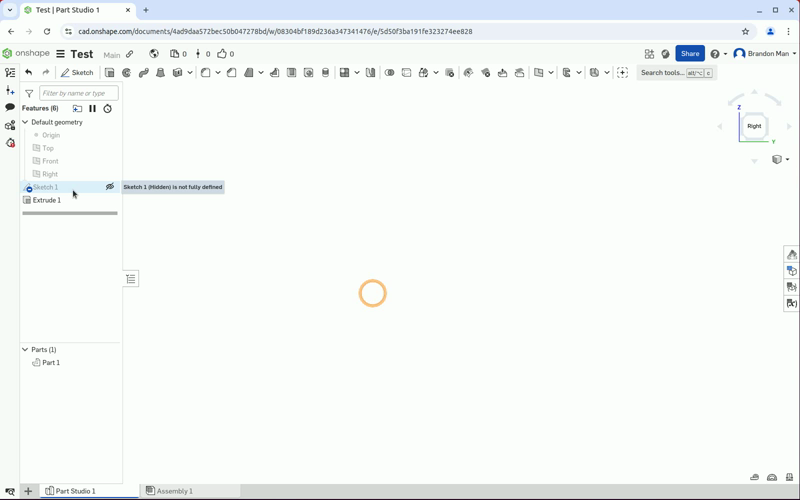
click(73, 189)
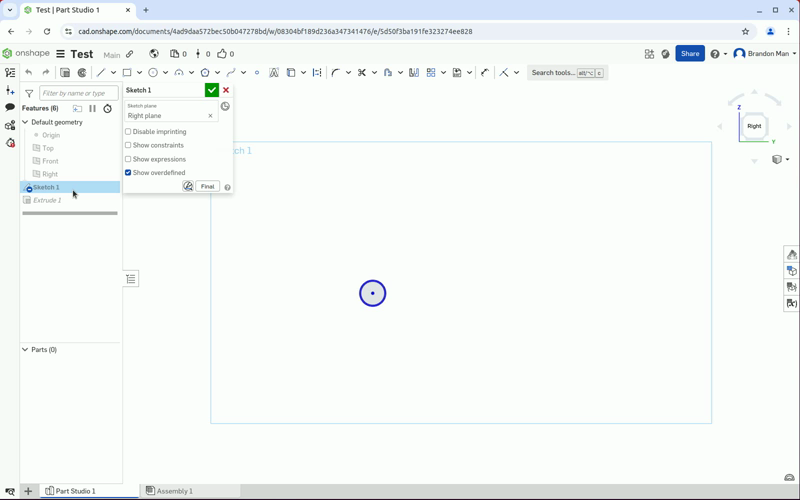
mouse_move(229, 92)
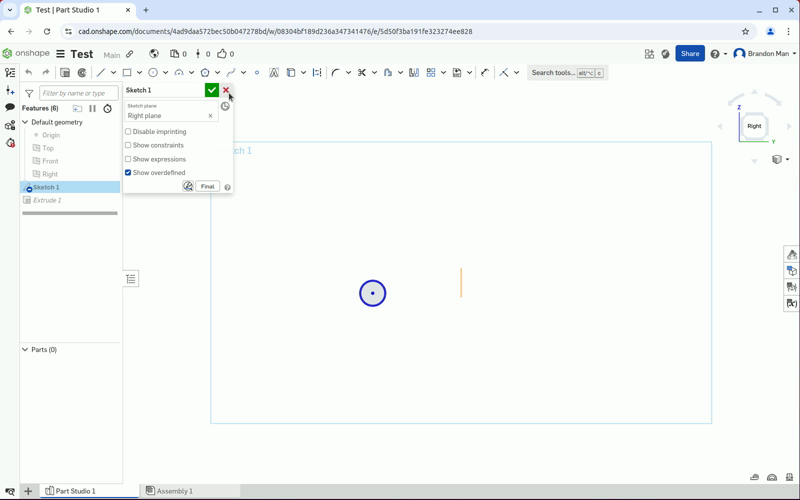
click(229, 92)
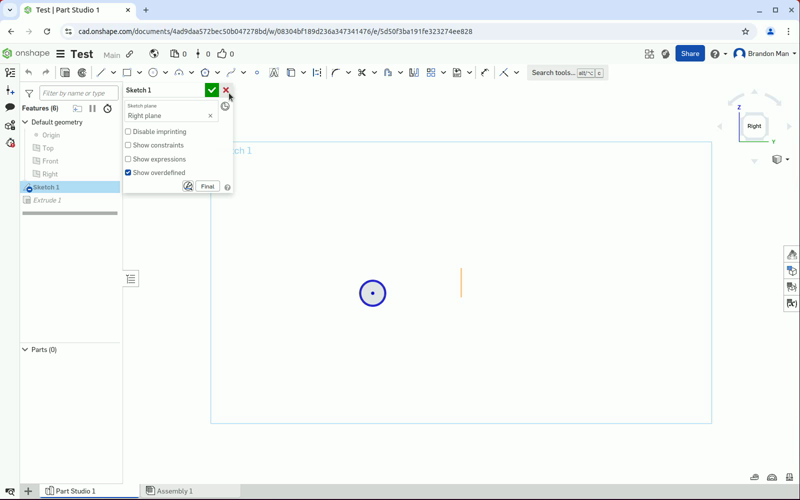
key(shift+s)
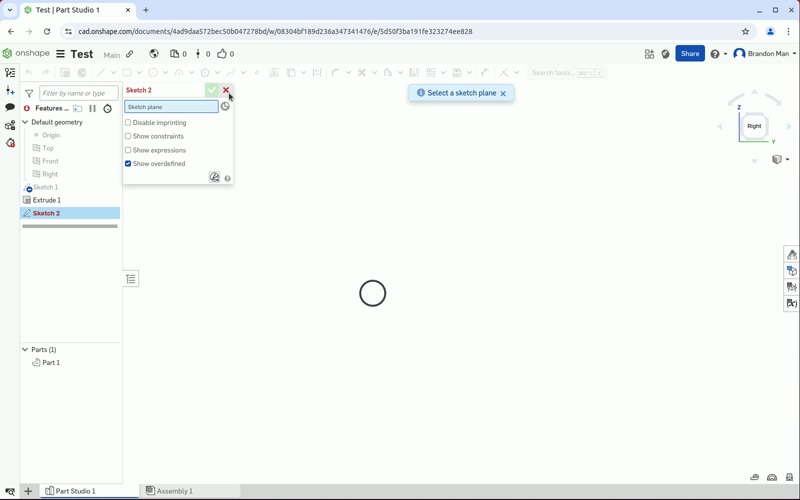
mouse_move(73, 176)
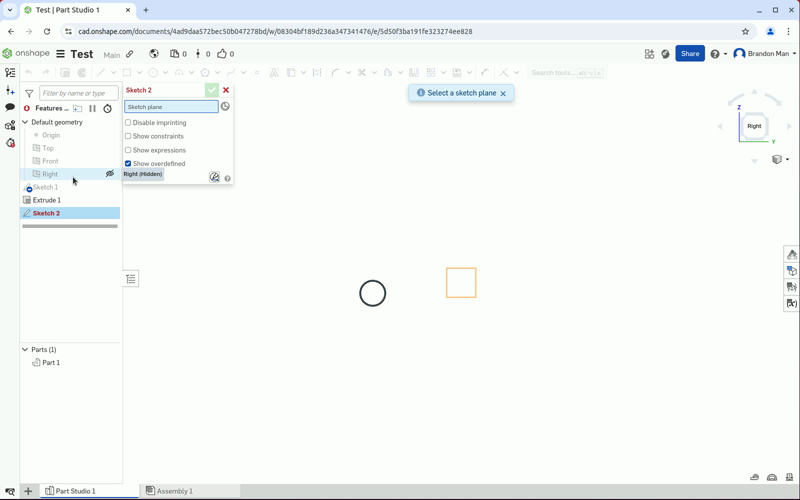
click(73, 176)
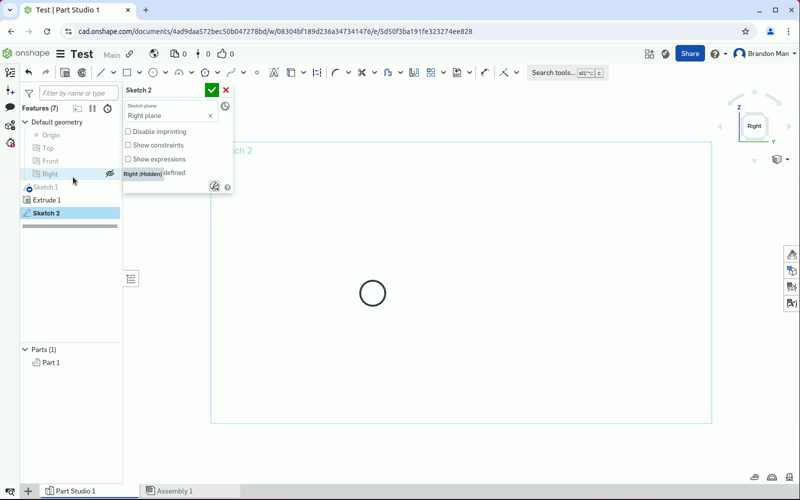
mouse_move(73, 352)
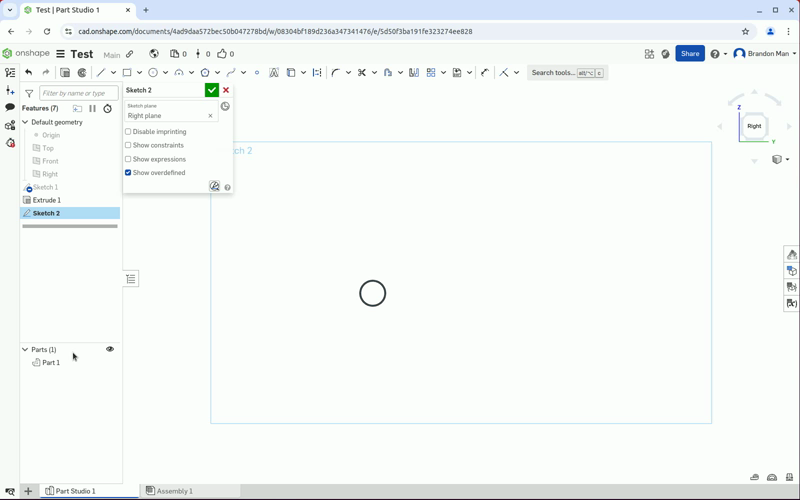
key(y)
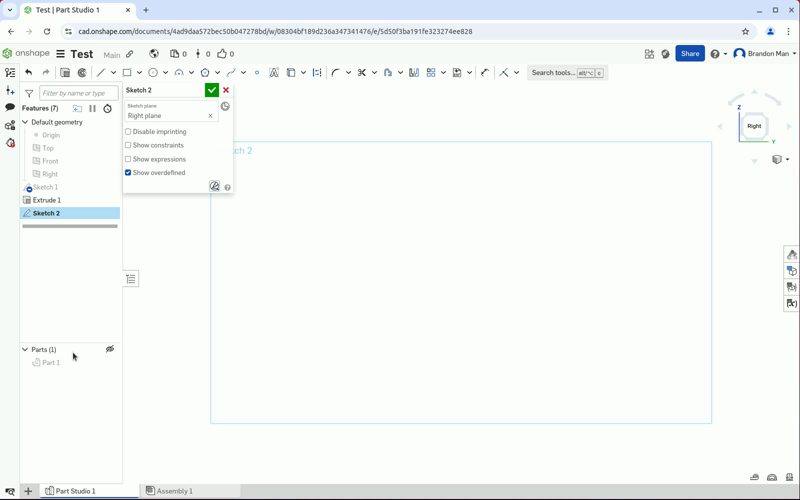
key(c)
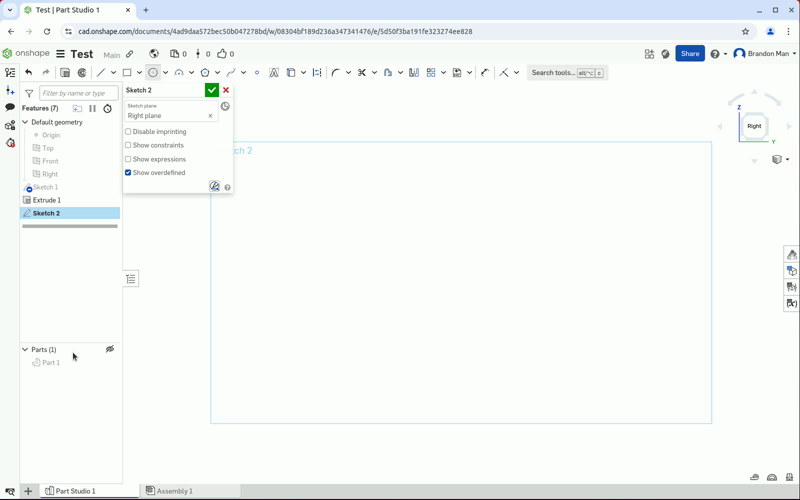
key_down(shift)
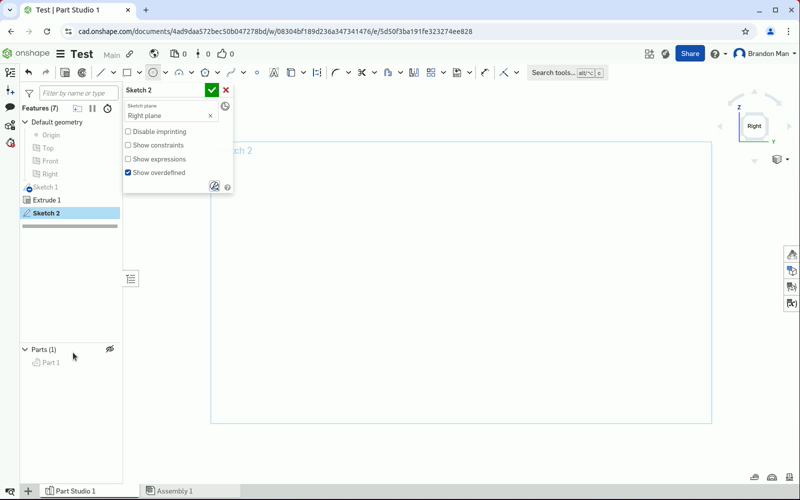
mouse_move(368, 292)
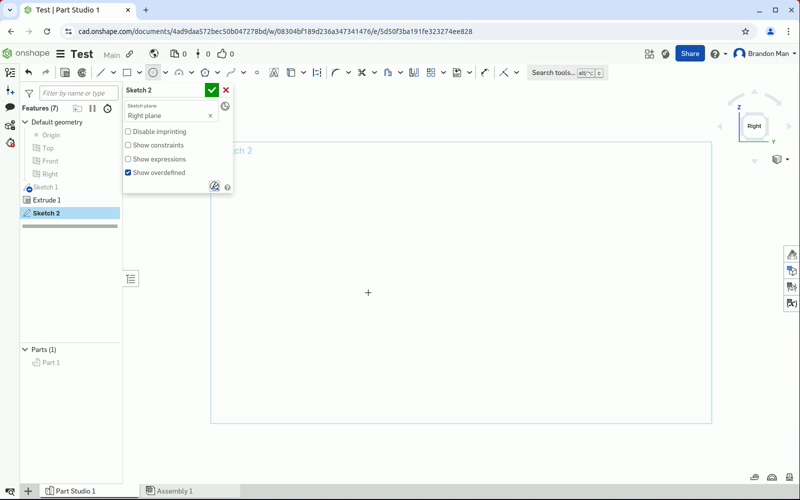
click(368, 292)
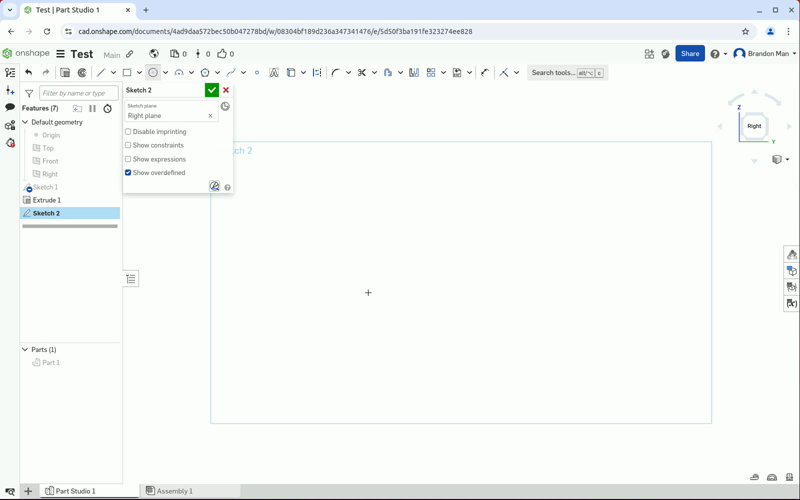
key_up(shift)
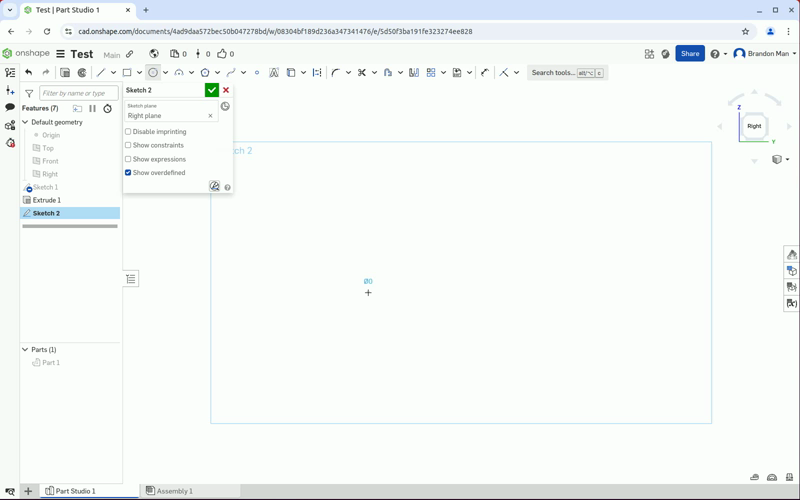
mouse_move(387, 292)
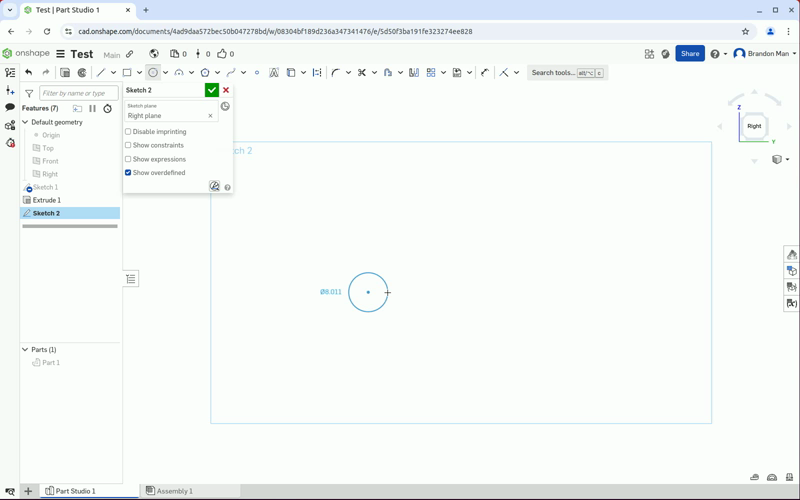
click(387, 292)
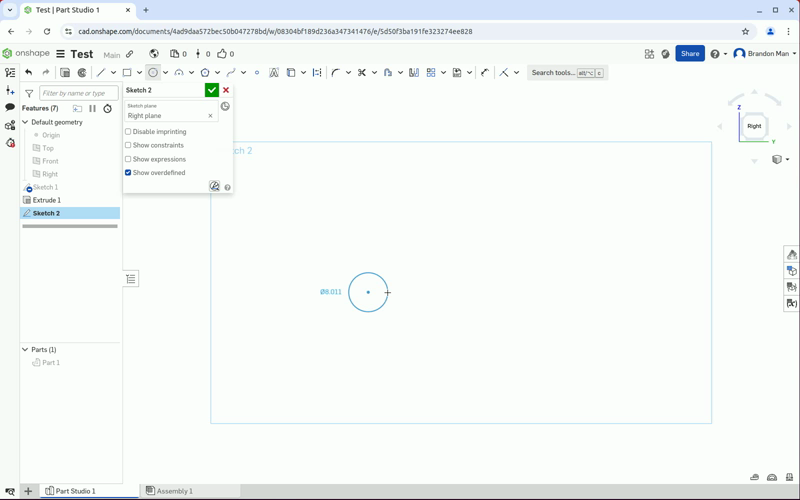
key(esc)
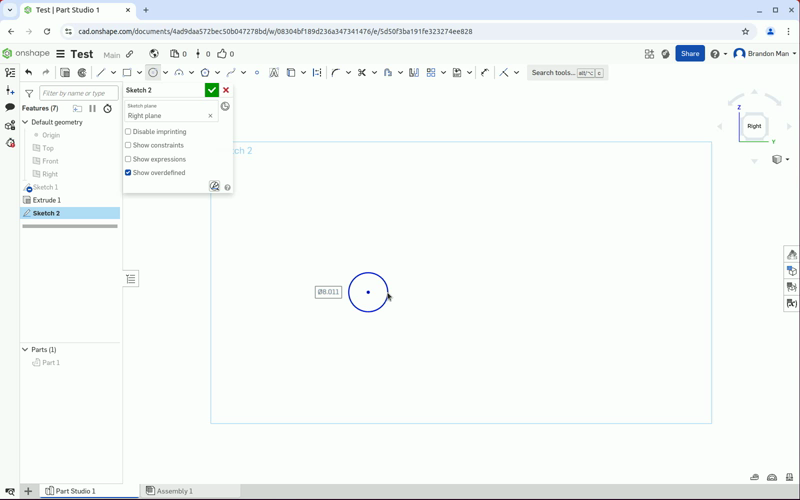
key(c)
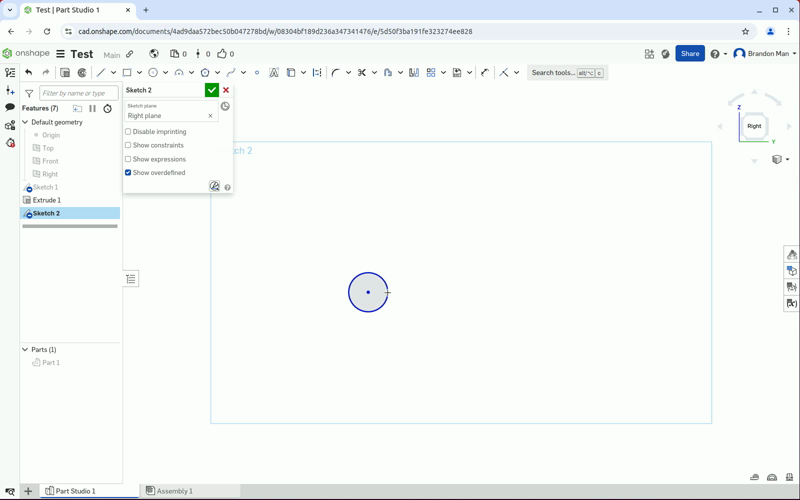
key_down(shift)
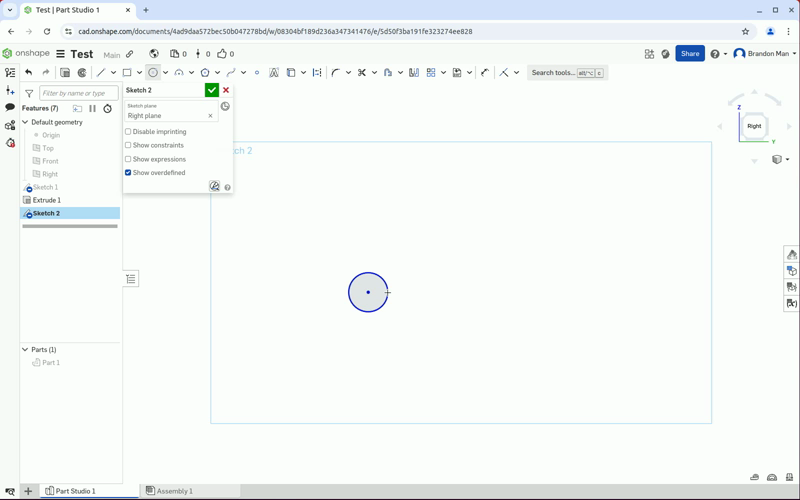
mouse_move(368, 292)
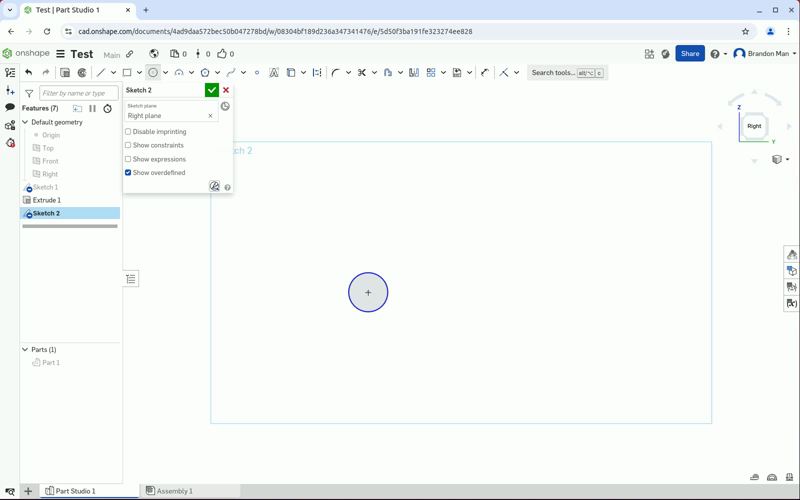
click(368, 292)
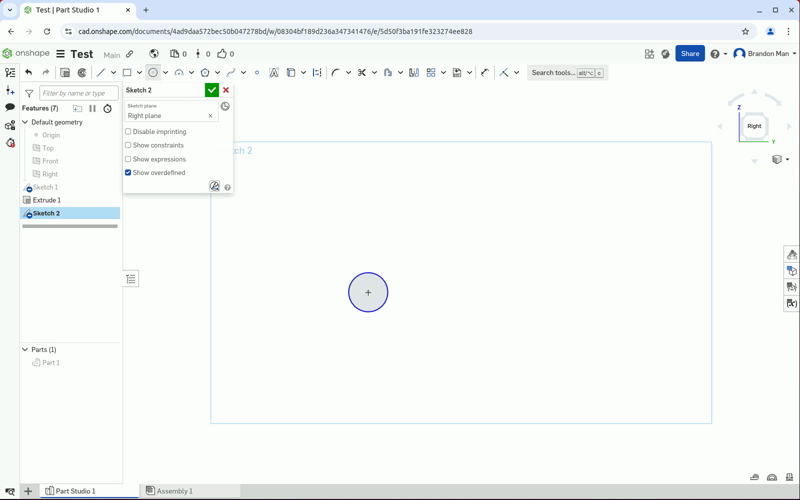
key_up(shift)
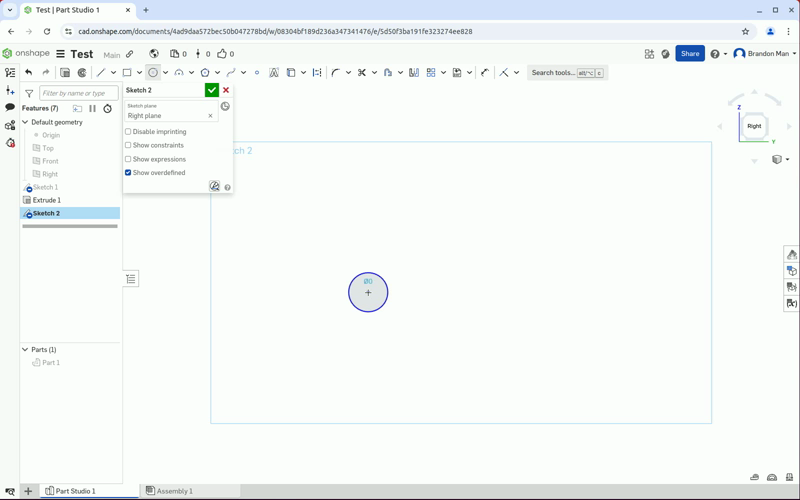
mouse_move(385, 292)
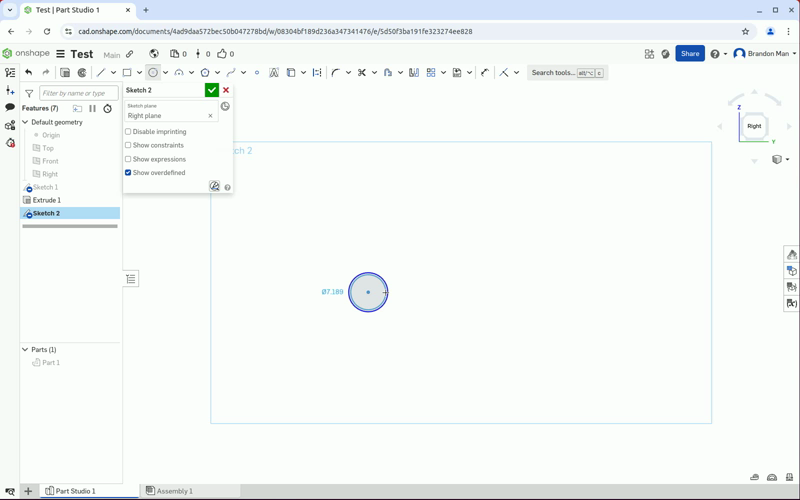
scroll(6)
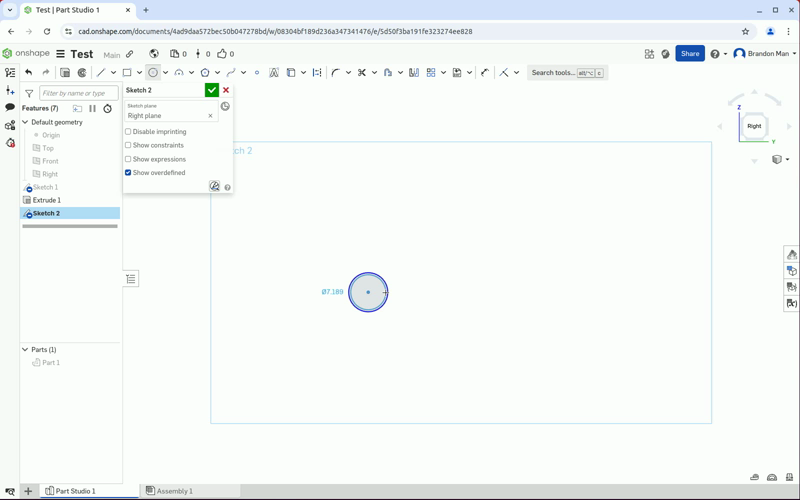
scroll(6)
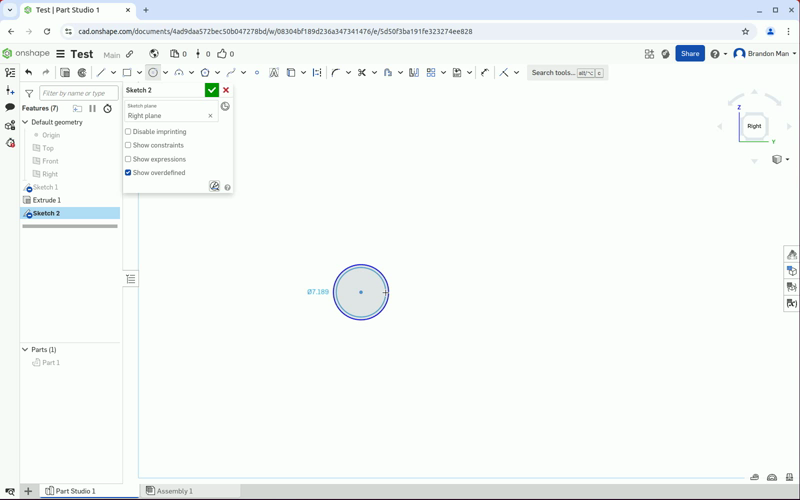
scroll(6)
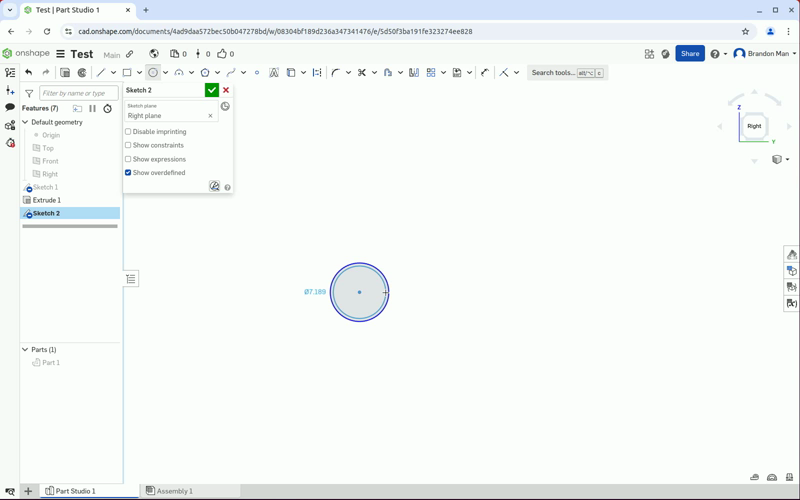
scroll(6)
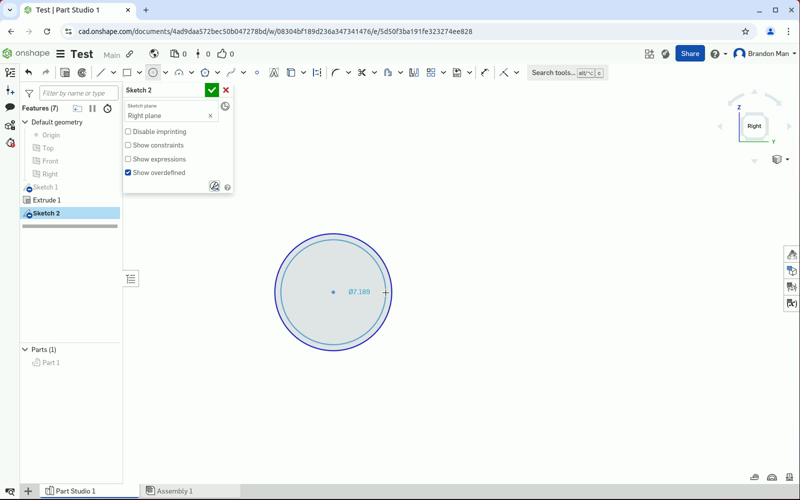
scroll(6)
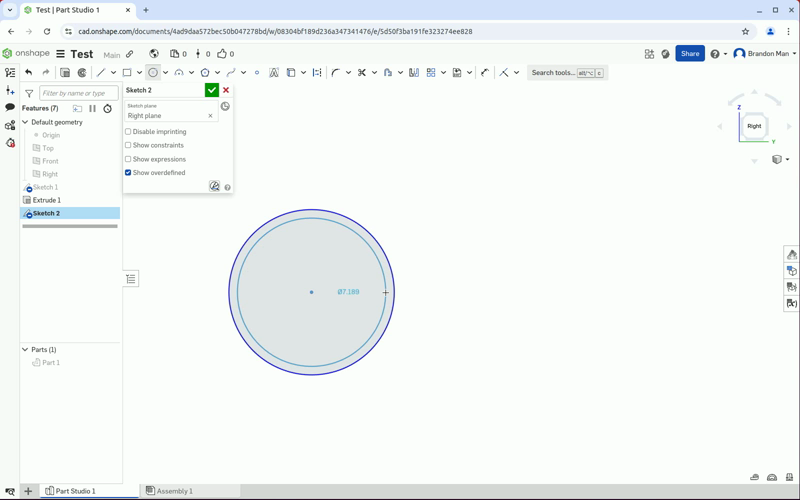
scroll(6)
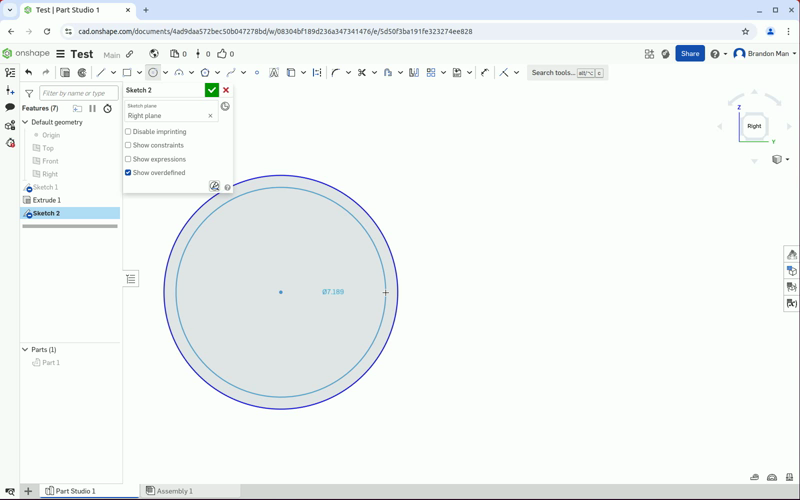
scroll(6)
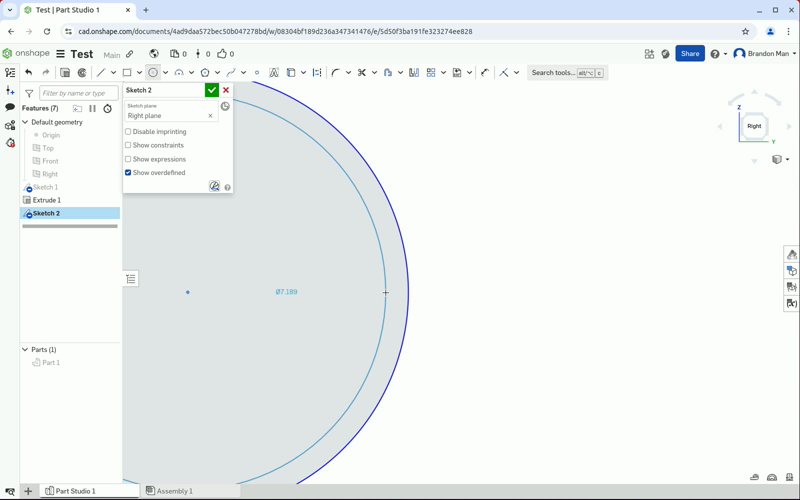
click(385, 292)
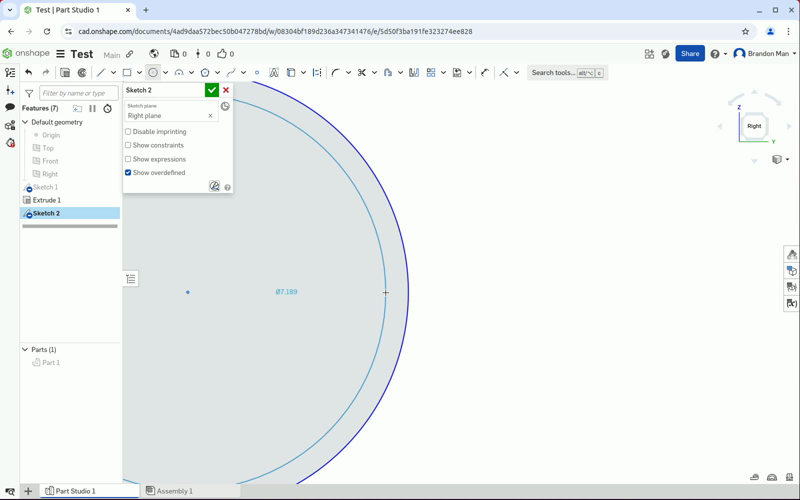
scroll(-6)
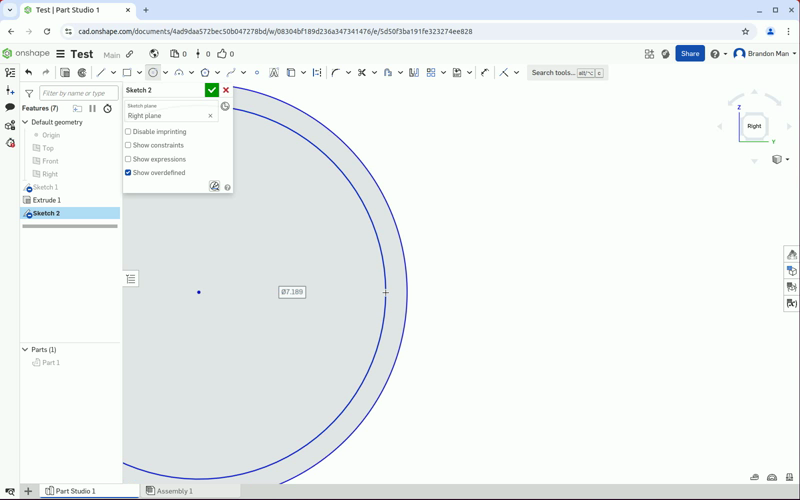
scroll(-6)
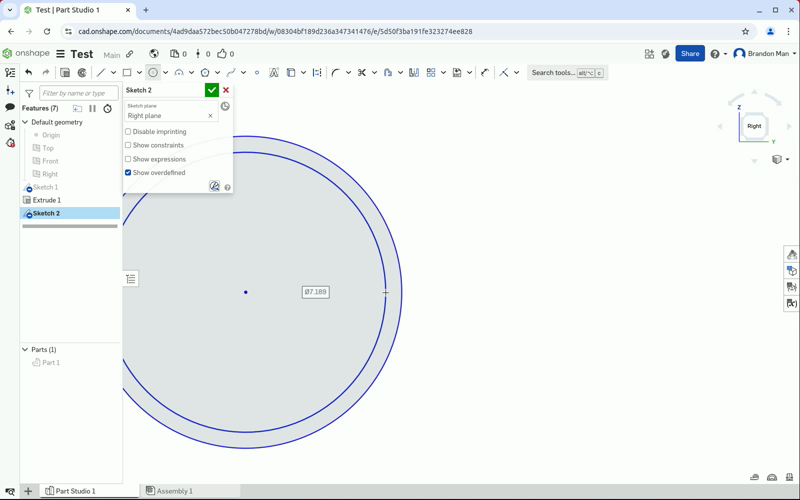
scroll(-6)
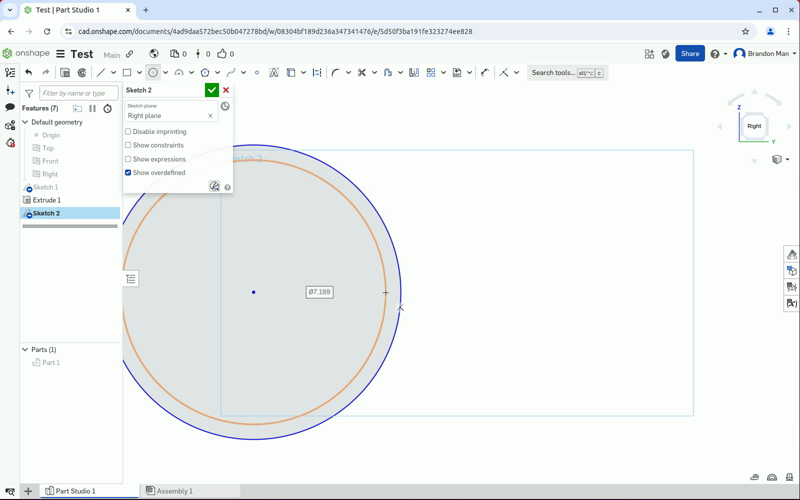
scroll(-6)
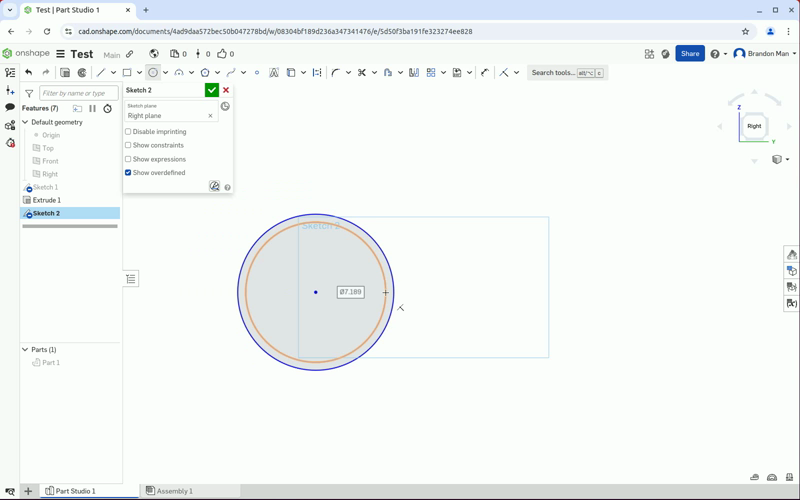
scroll(-6)
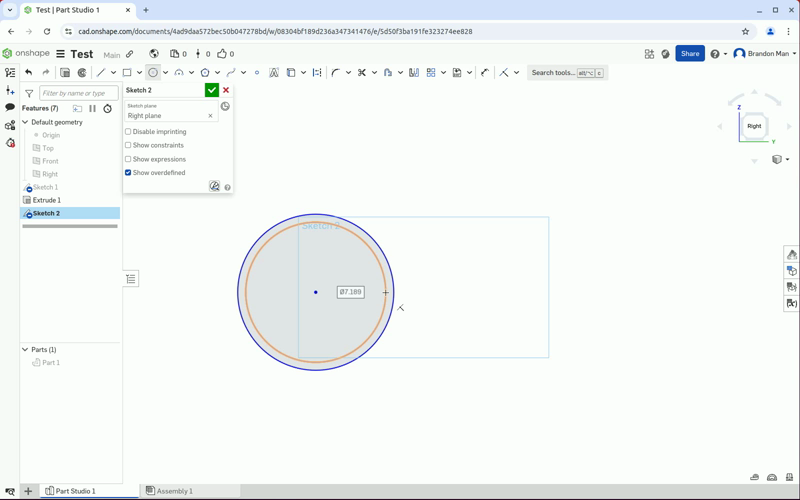
scroll(-6)
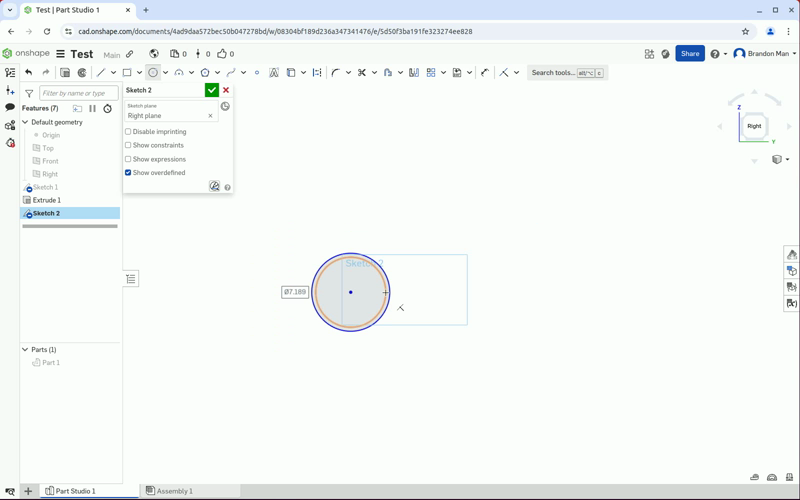
scroll(-6)
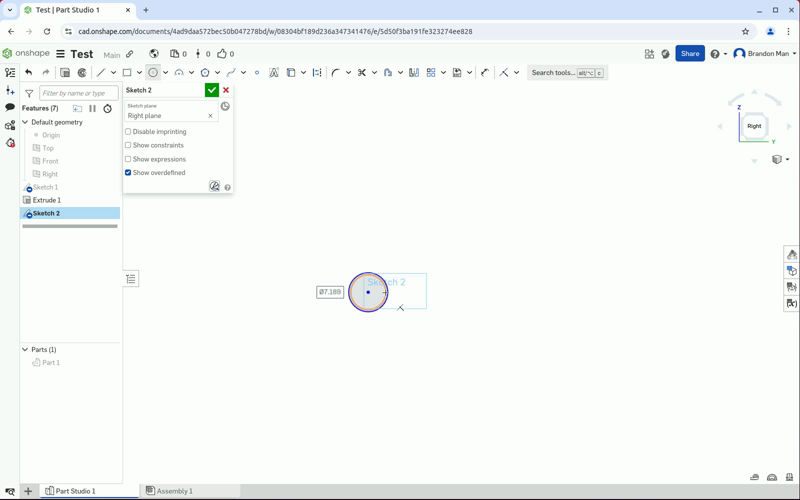
key(esc)
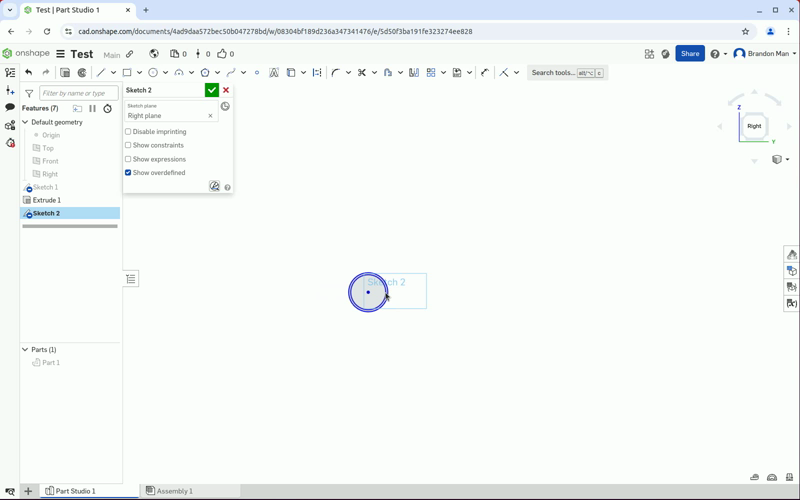
mouse_move(353, 281)
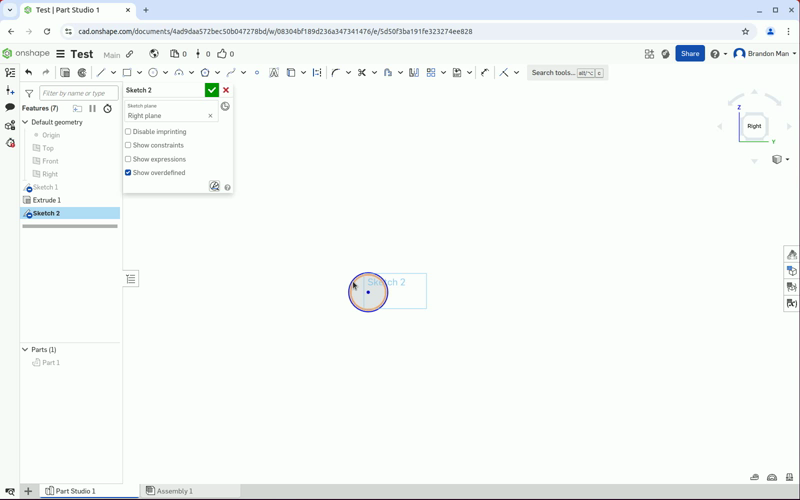
scroll(6)
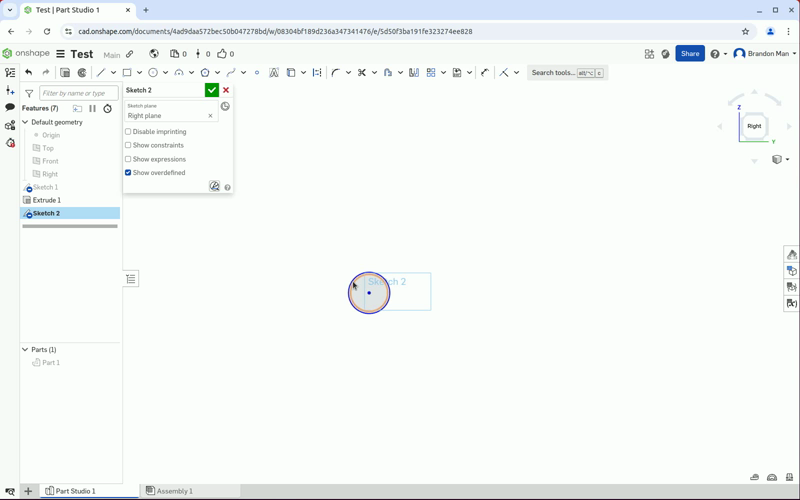
scroll(6)
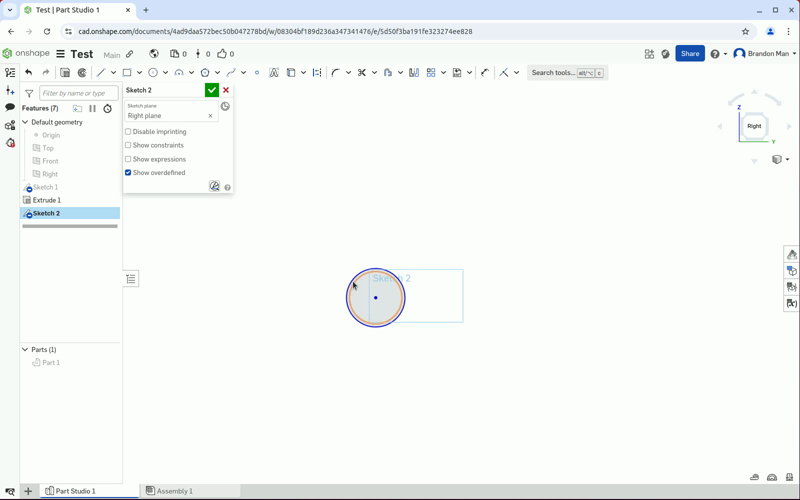
scroll(6)
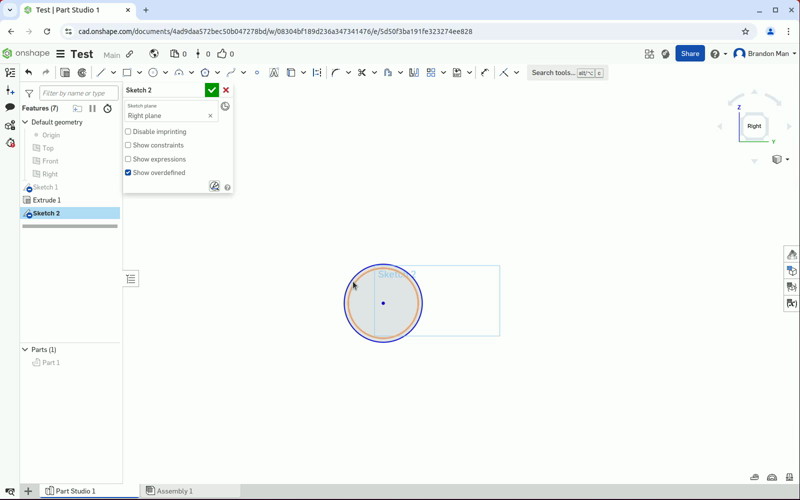
scroll(6)
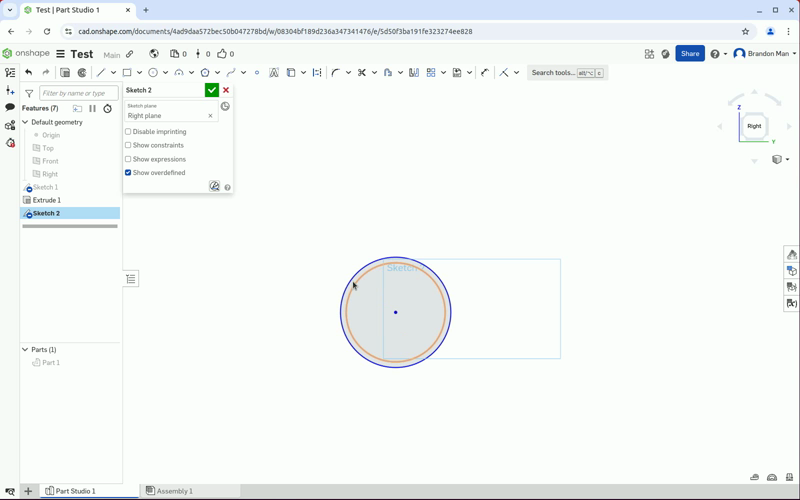
scroll(6)
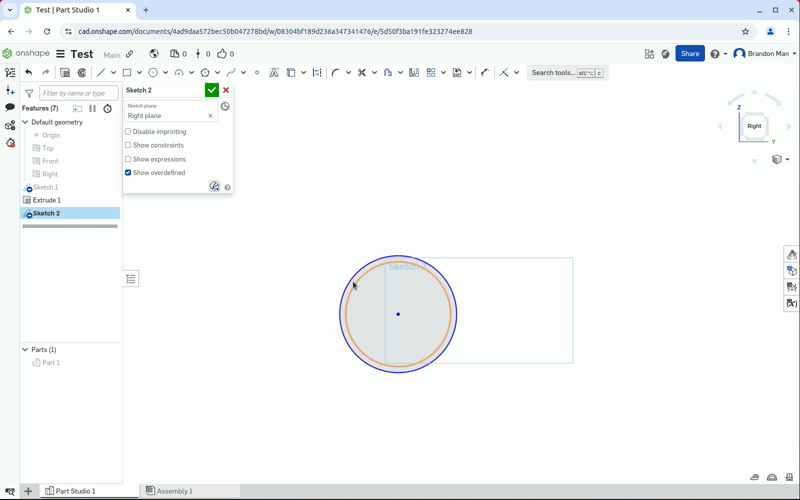
scroll(6)
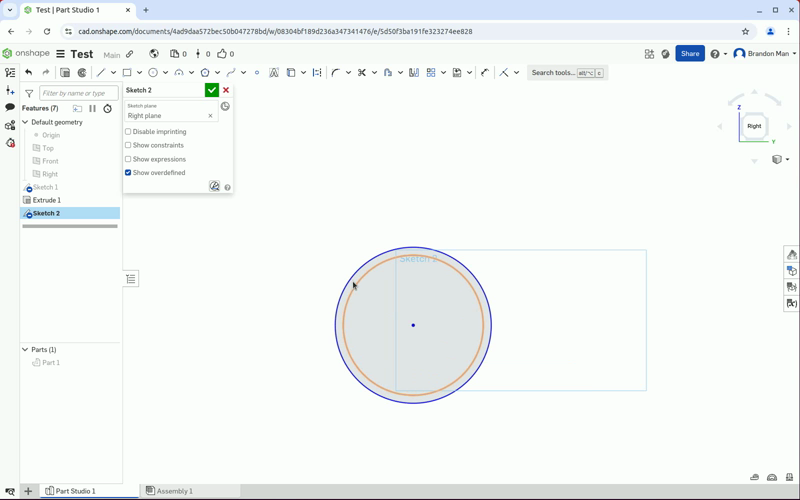
scroll(6)
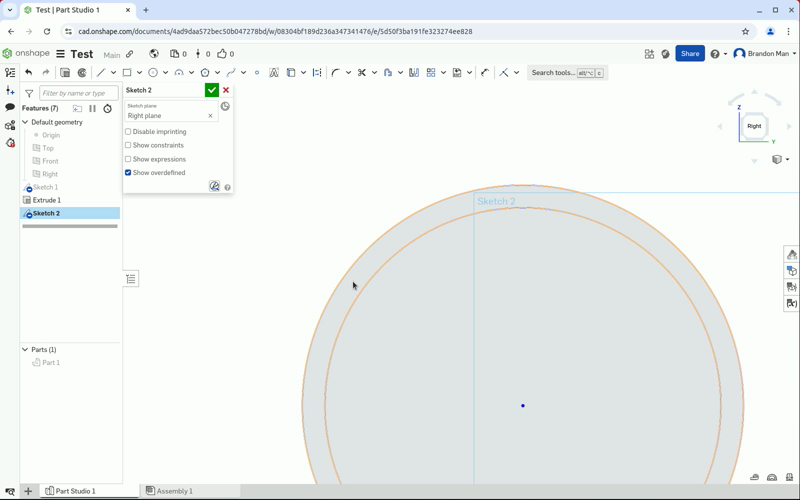
click(353, 281)
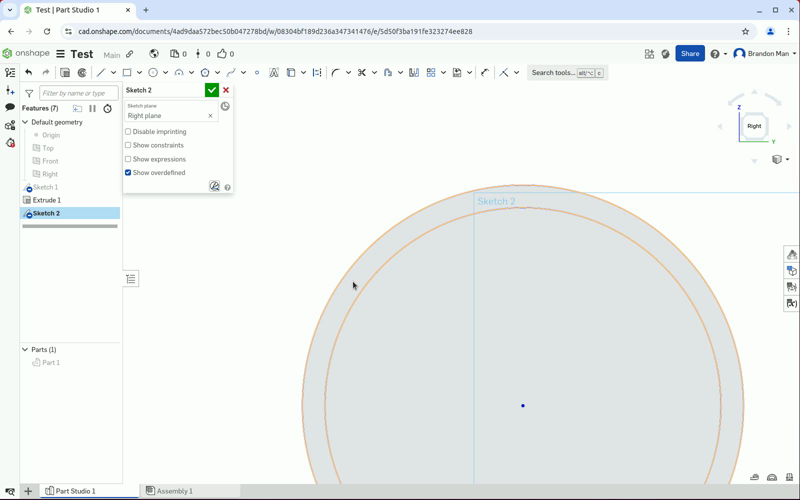
scroll(-6)
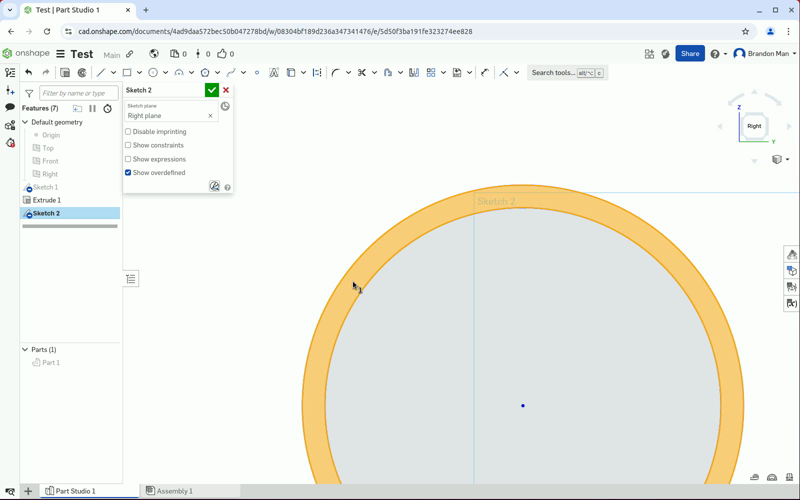
scroll(-6)
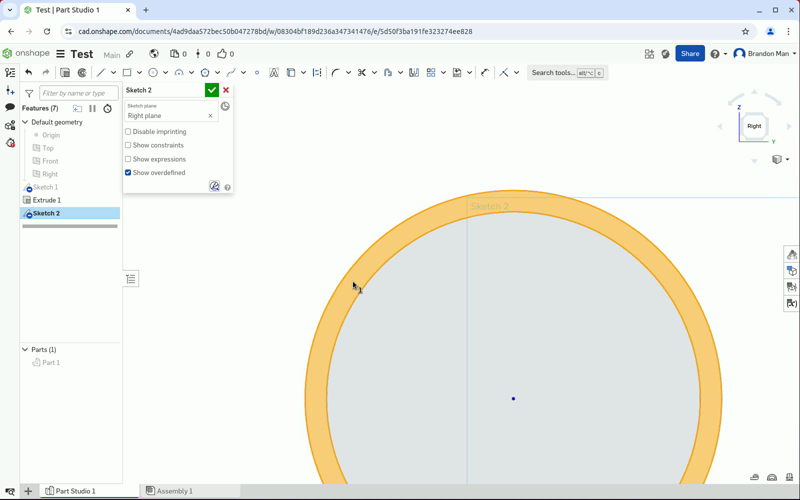
scroll(-6)
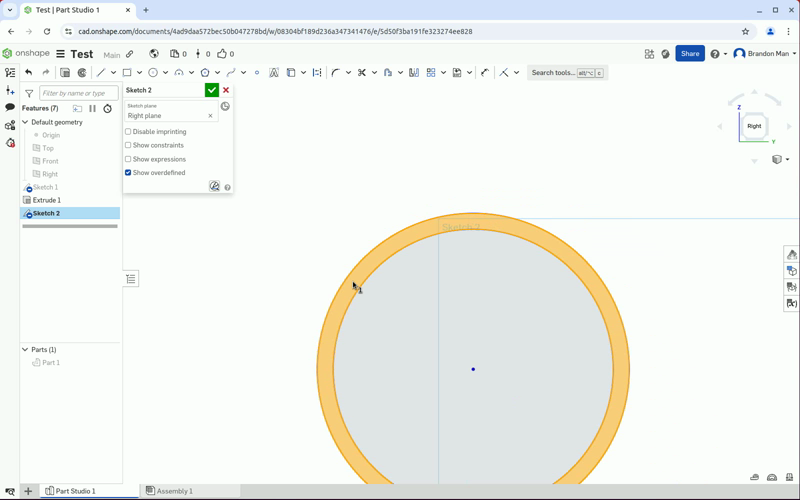
scroll(-6)
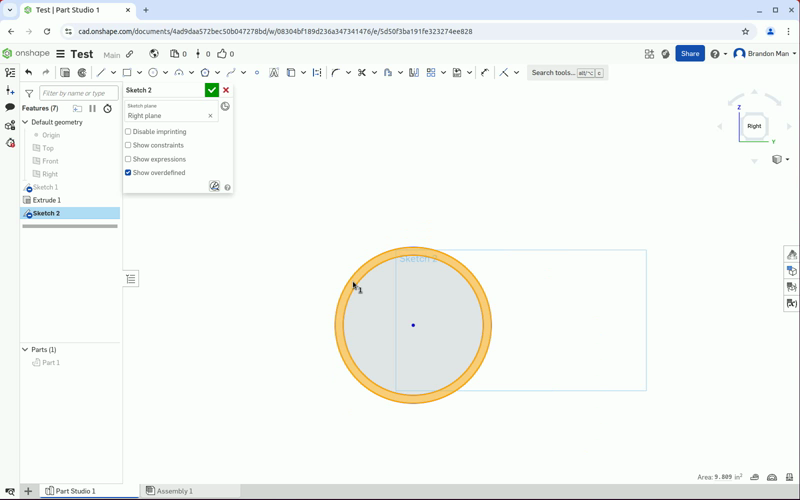
scroll(-6)
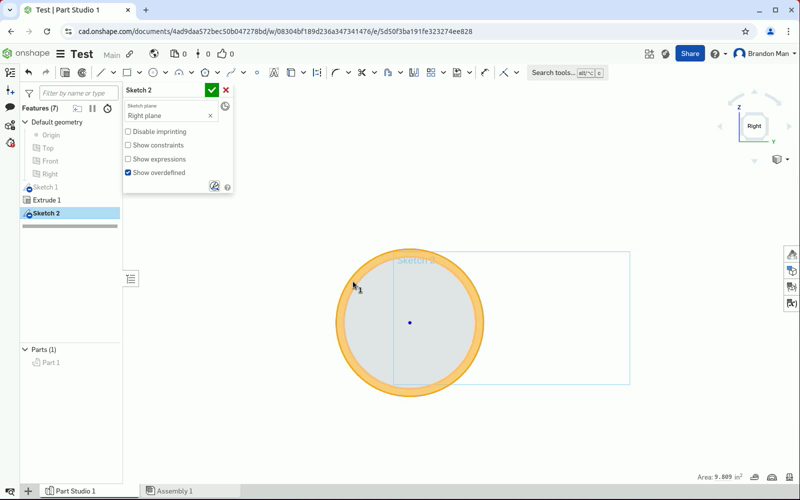
scroll(-6)
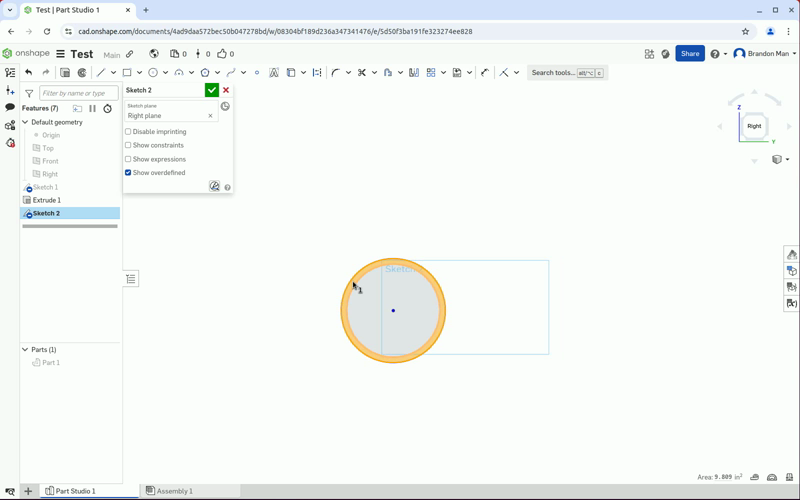
scroll(-6)
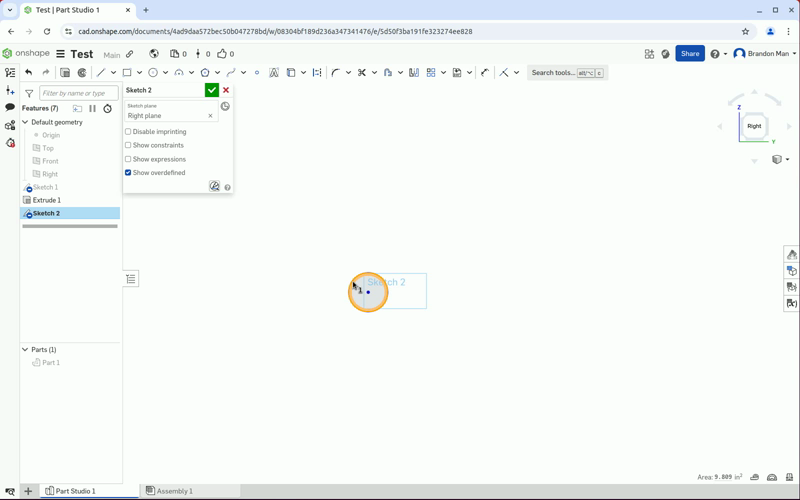
mouse_move(73, 352)
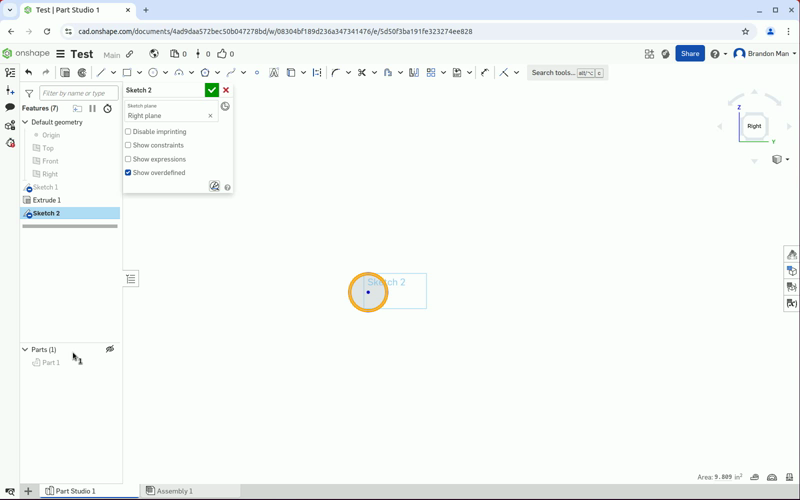
key(shift+y)
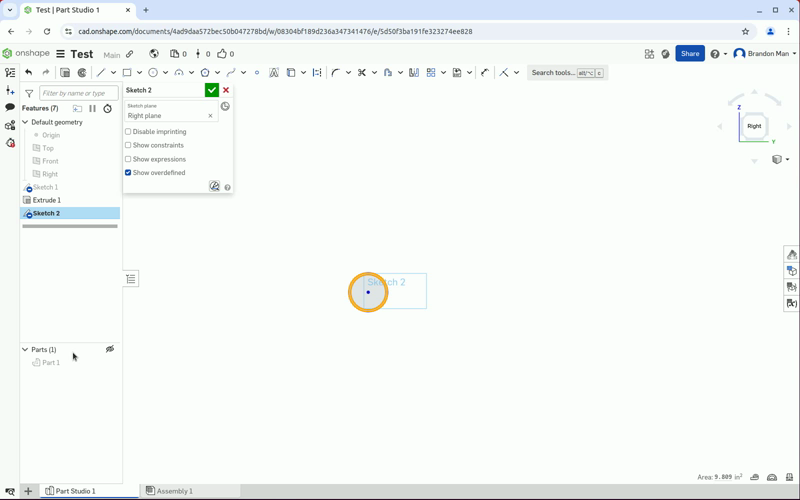
key(shift+e)
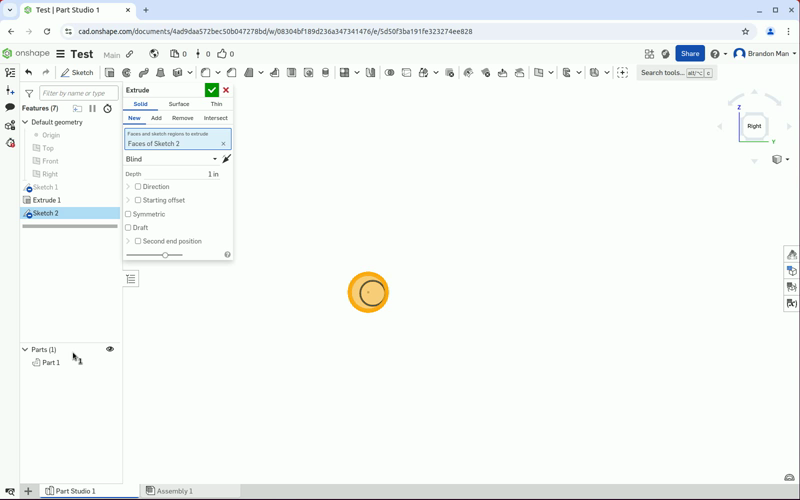
mouse_move(143, 106)
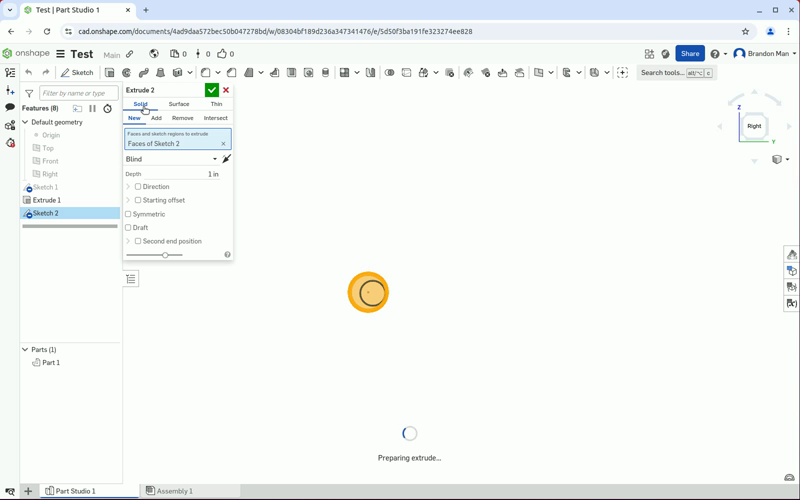
click(143, 106)
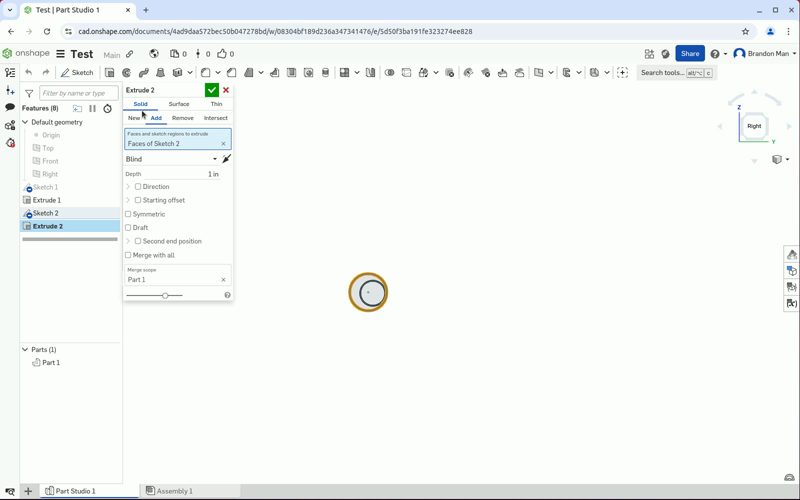
mouse_move(137, 120)
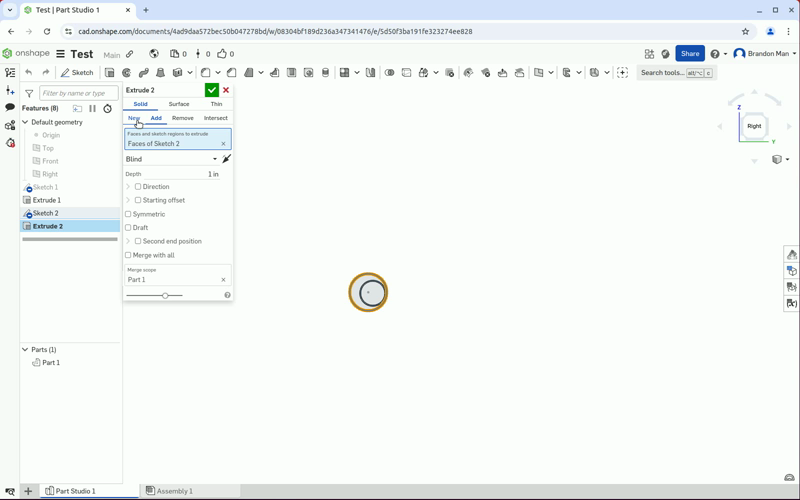
click(137, 120)
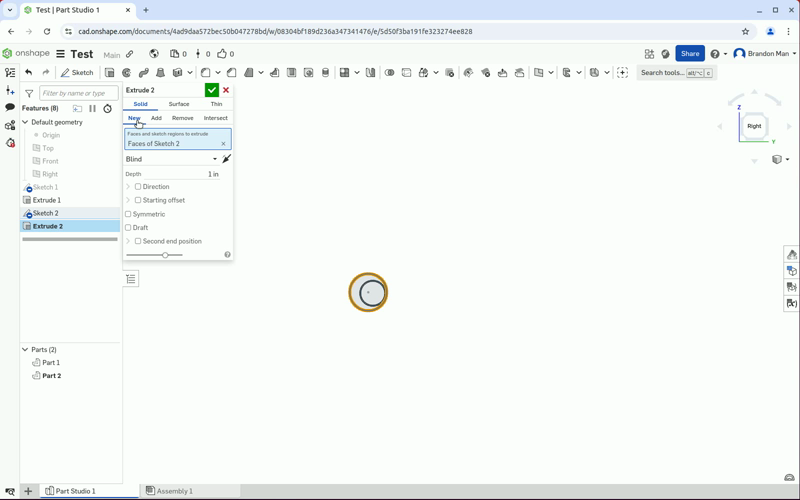
key(tab, 4)
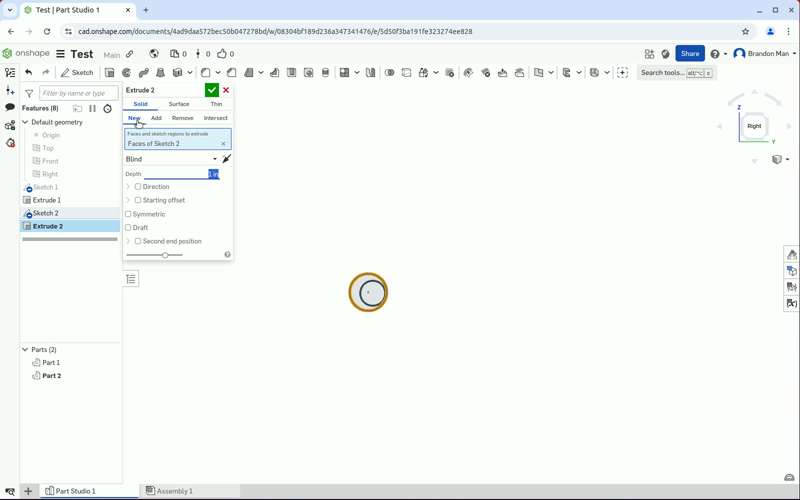
text(0.481)
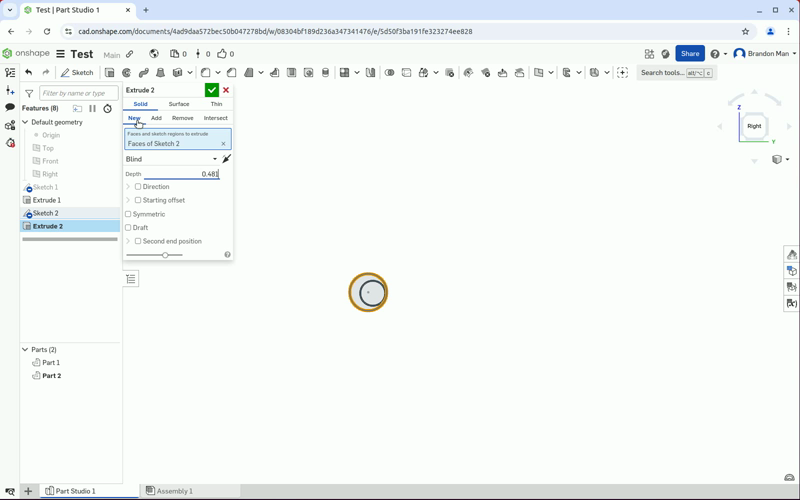
key(enter)
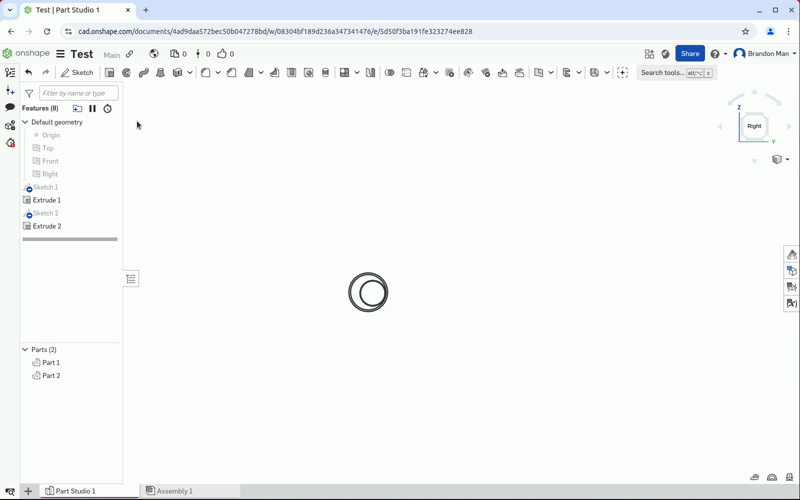
key(shift+h)
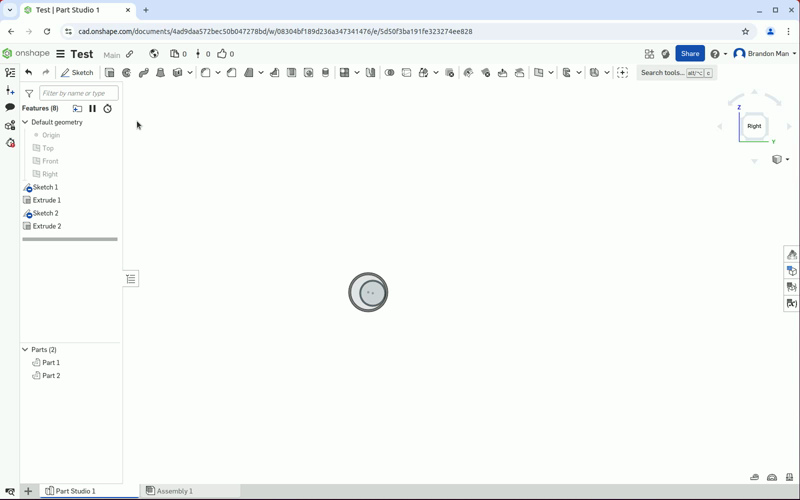
key(shift+h)
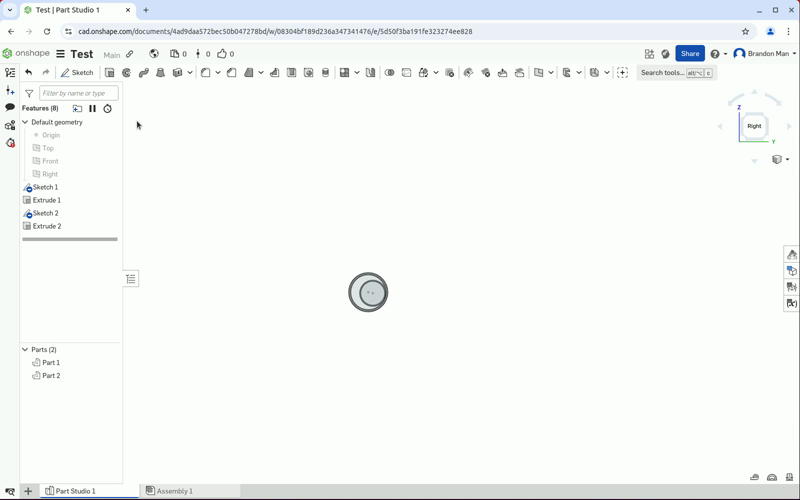
key(shift+7)
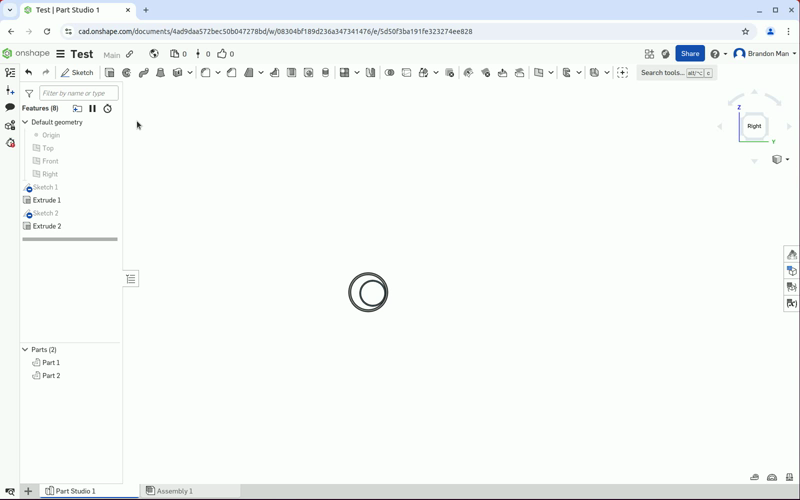
key(right, 2)
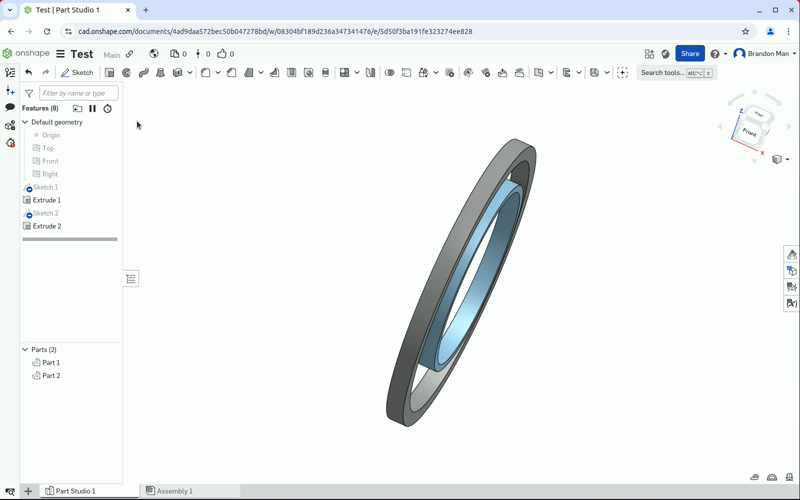
key(down, 2)
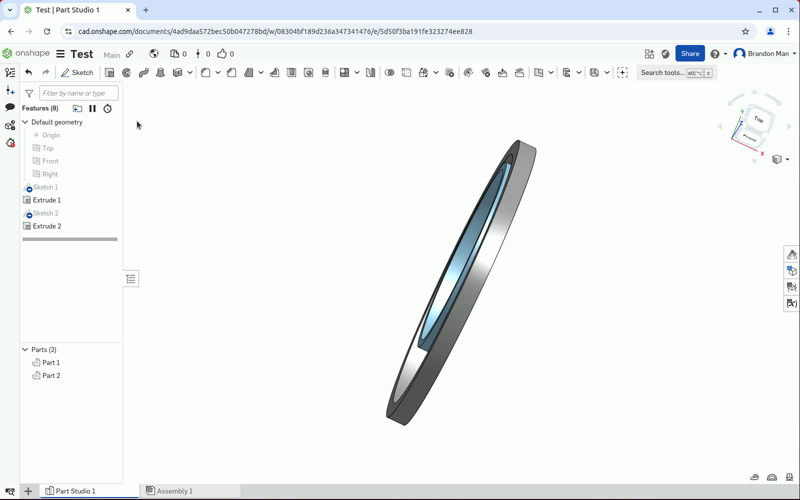
key(up, 2)
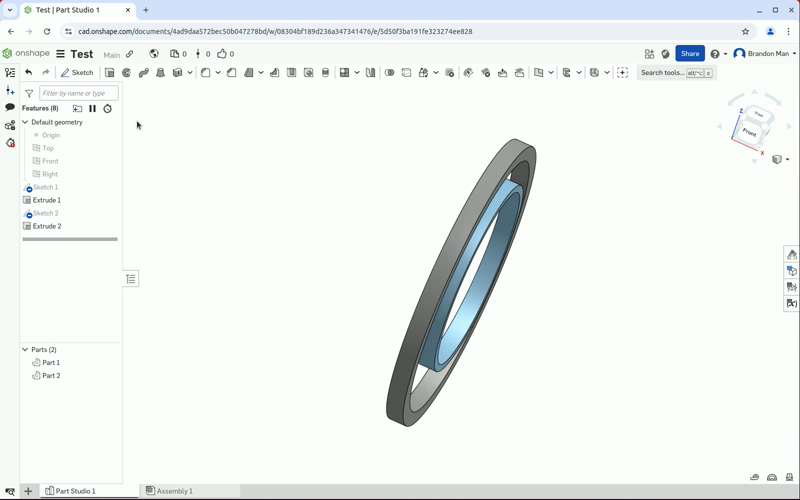
key(left, 2)
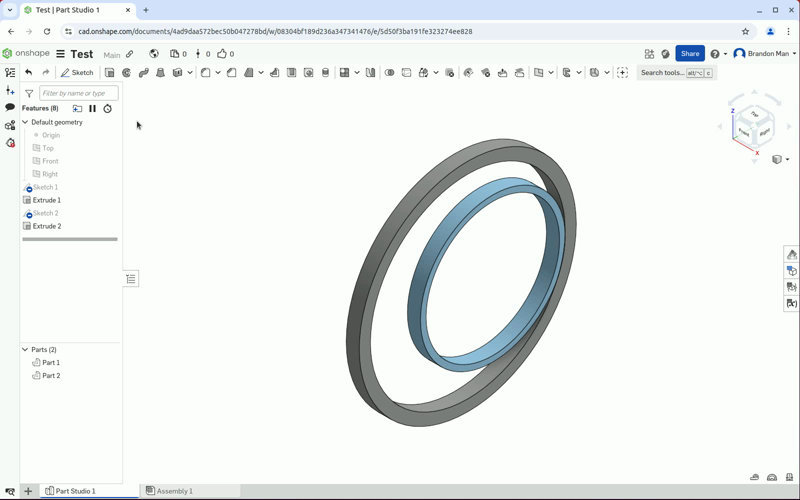
mouse_move(73, 189)
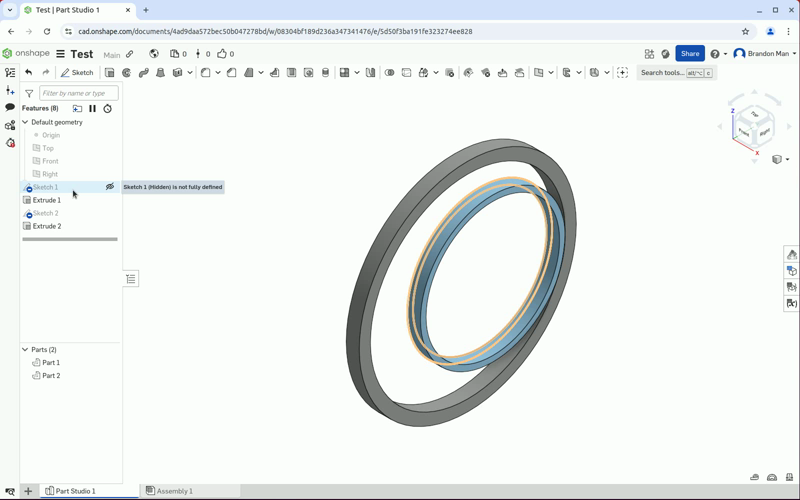
click(73, 189)